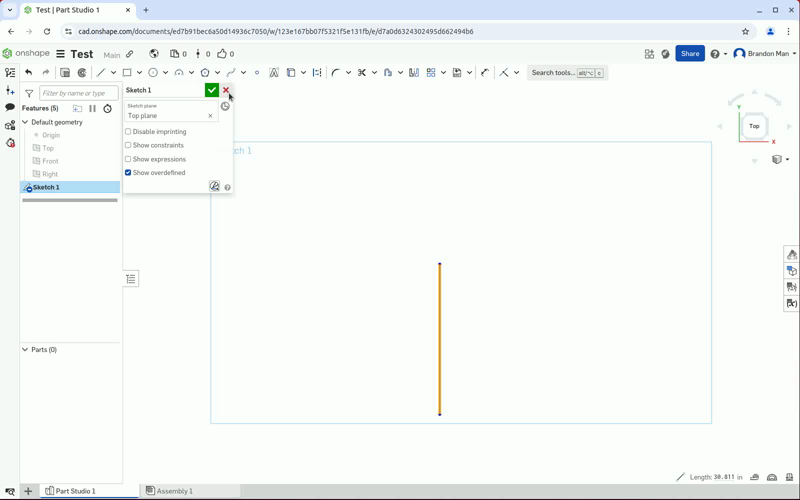
key(shift+h)
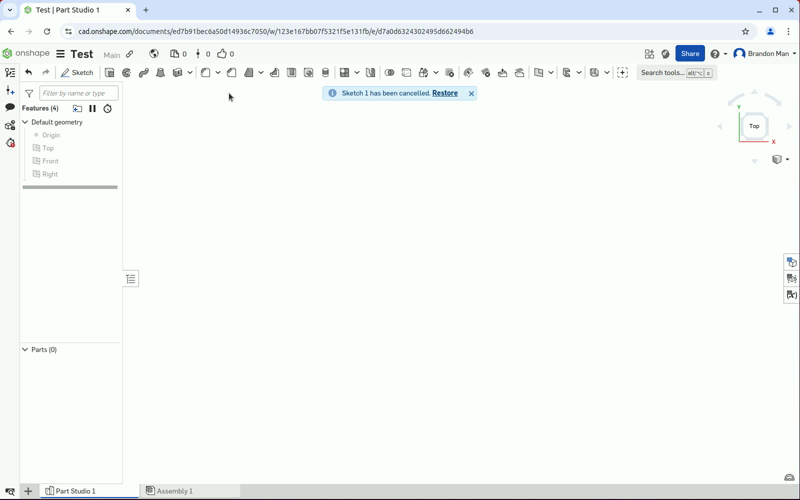
mouse_move(73, 352)
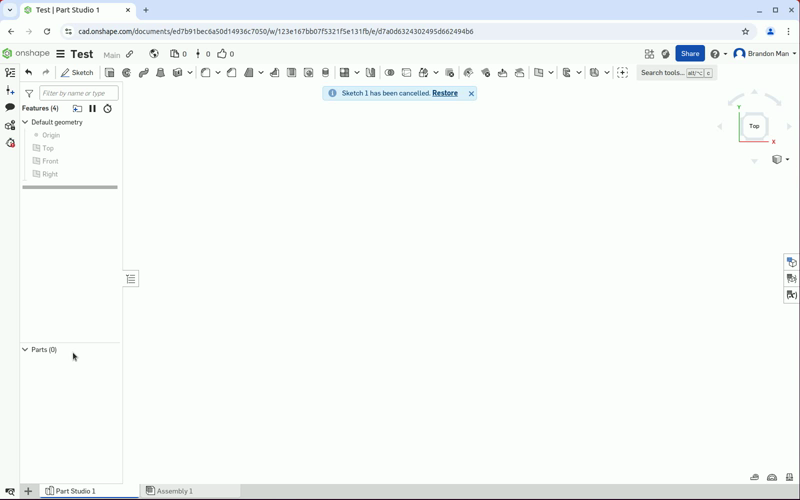
key(y)
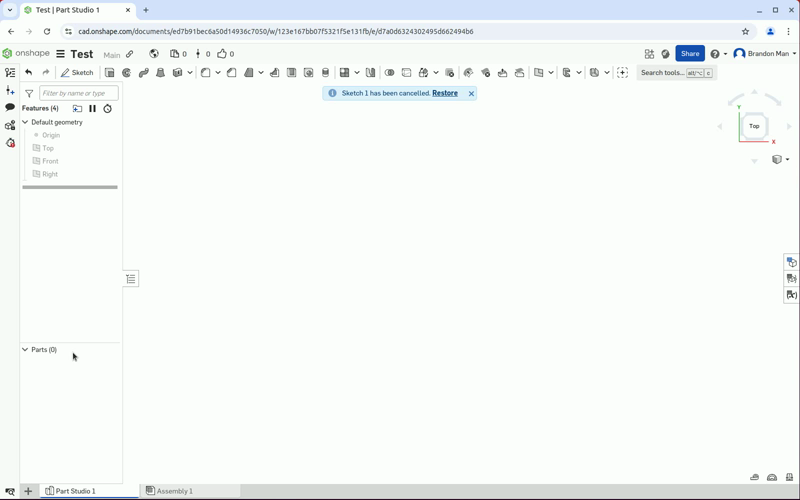
key(shift+p)
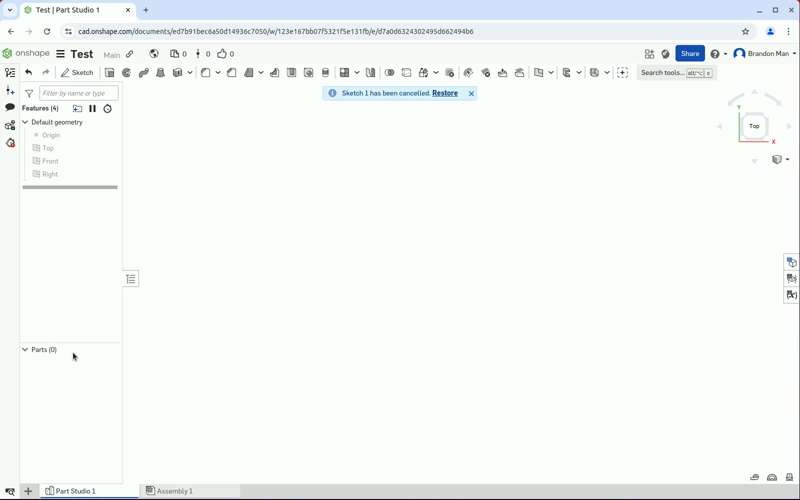
key(space)
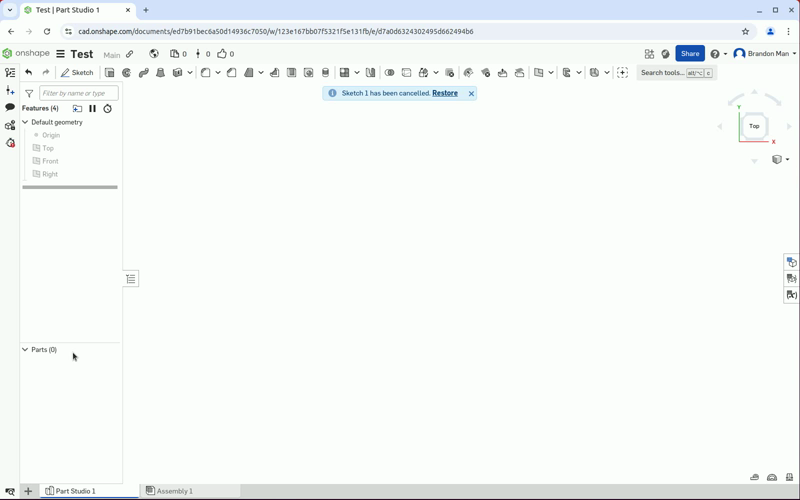
key_down(shift)
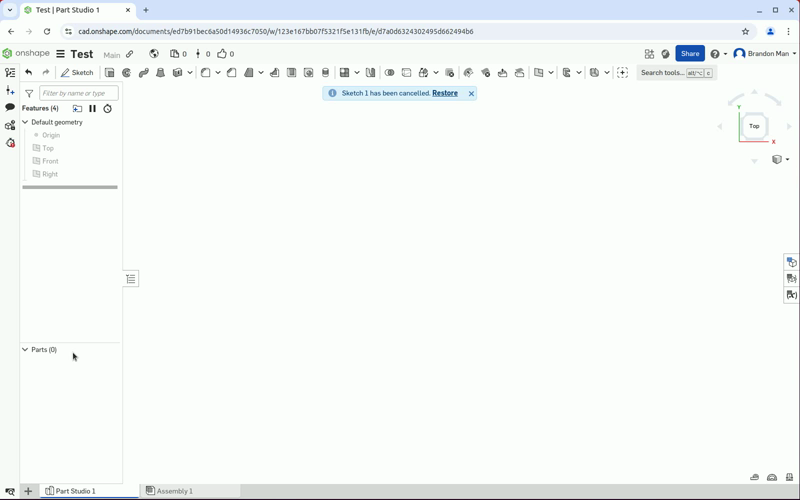
key(up)
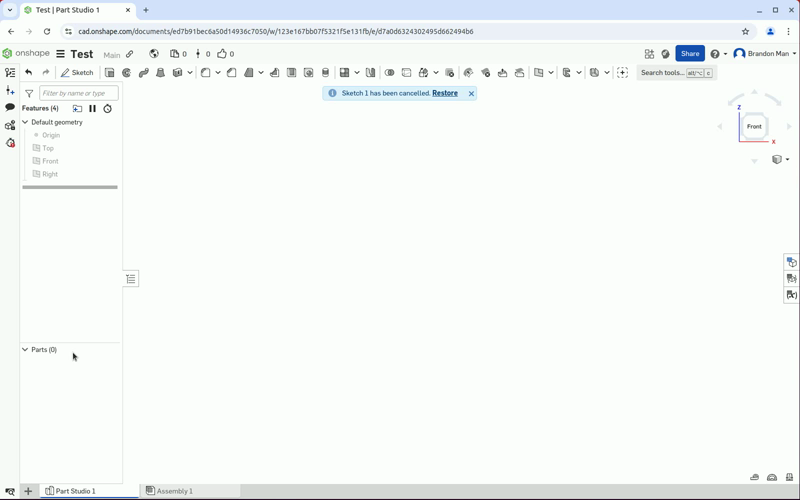
key_up(shift)
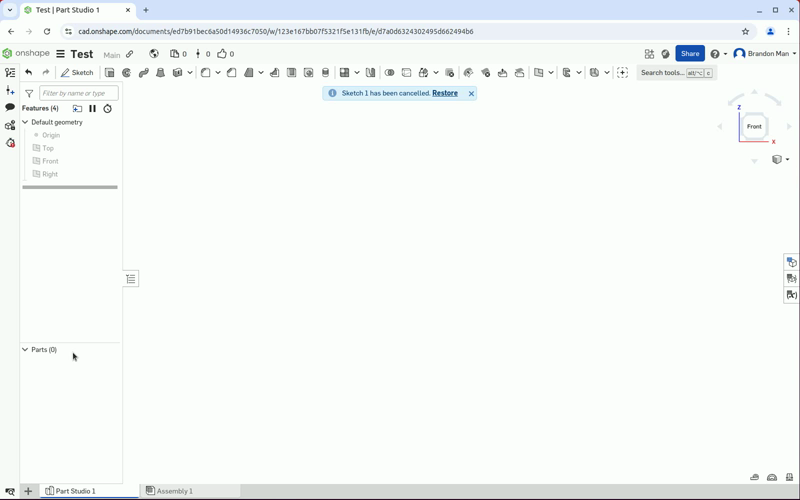
key(space)
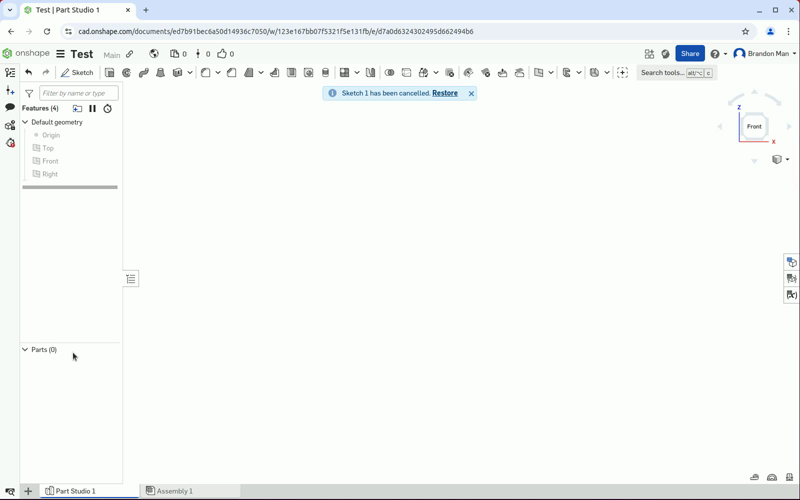
key_down(shift)
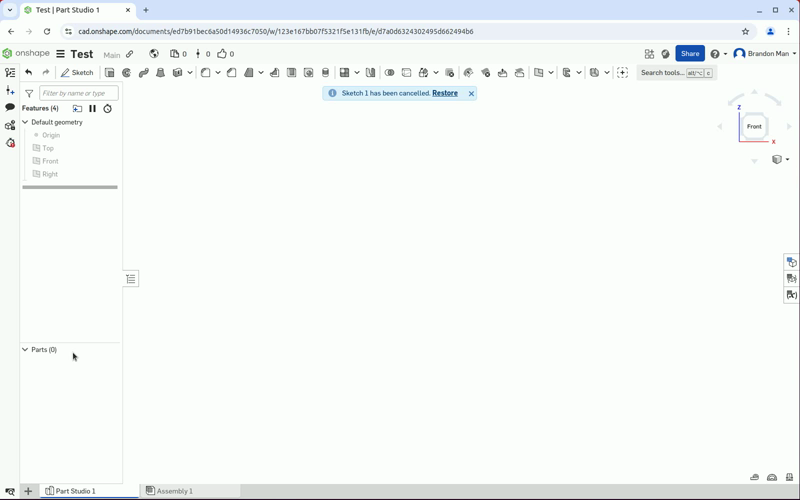
key(left)
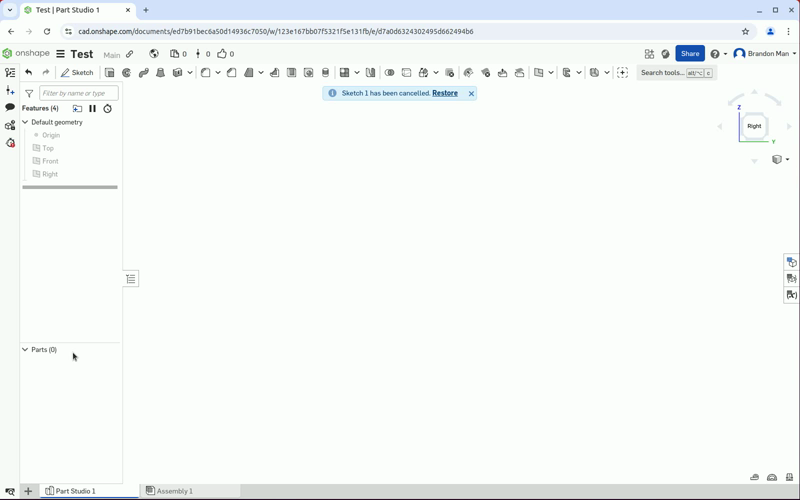
key_up(shift)
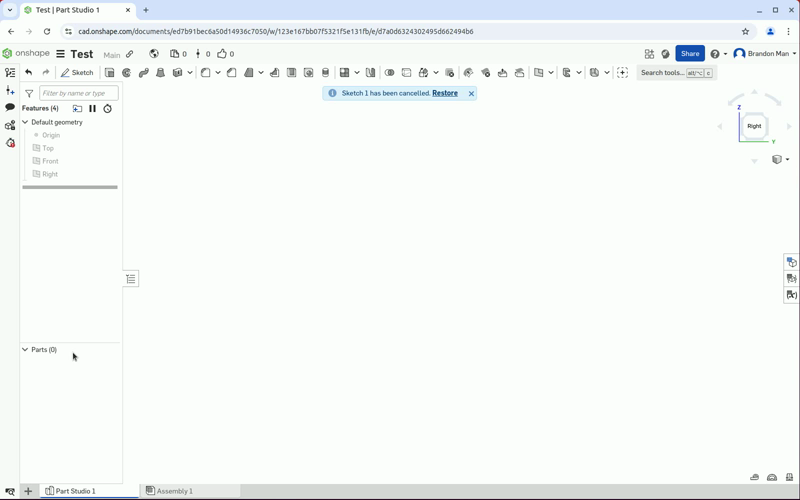
mouse_move(73, 352)
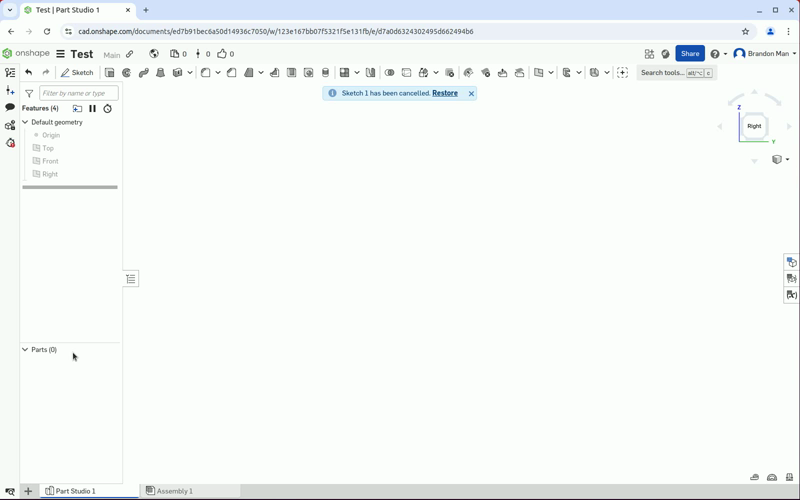
key(shift+y)
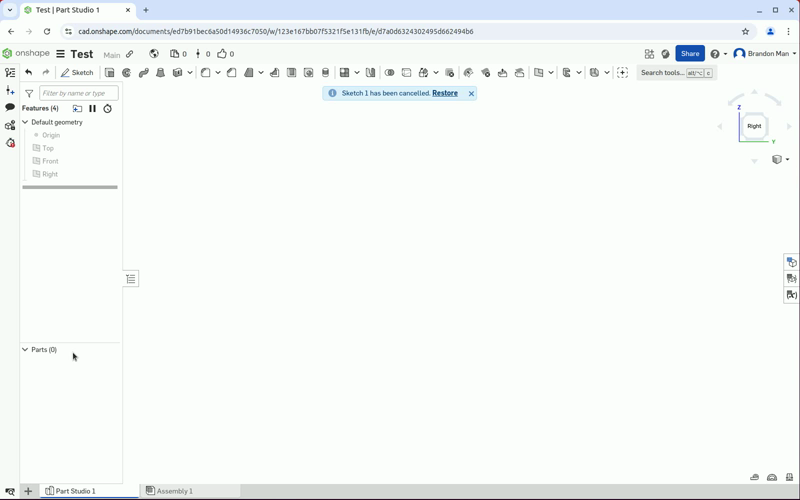
key(shift+s)
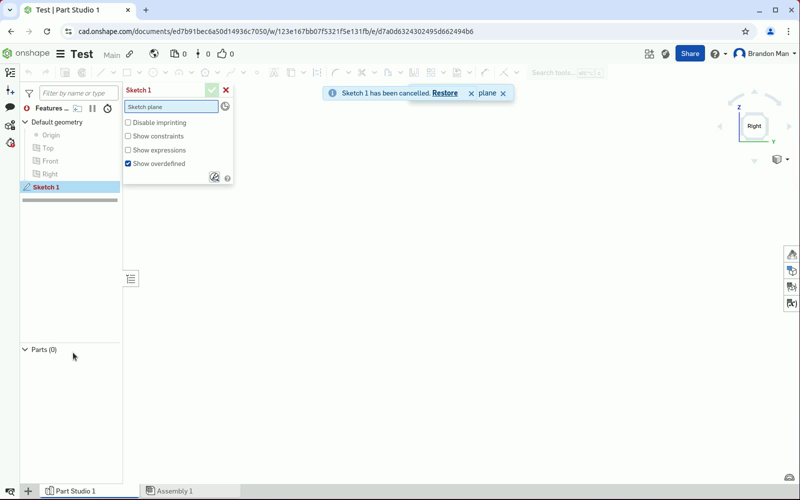
mouse_move(73, 176)
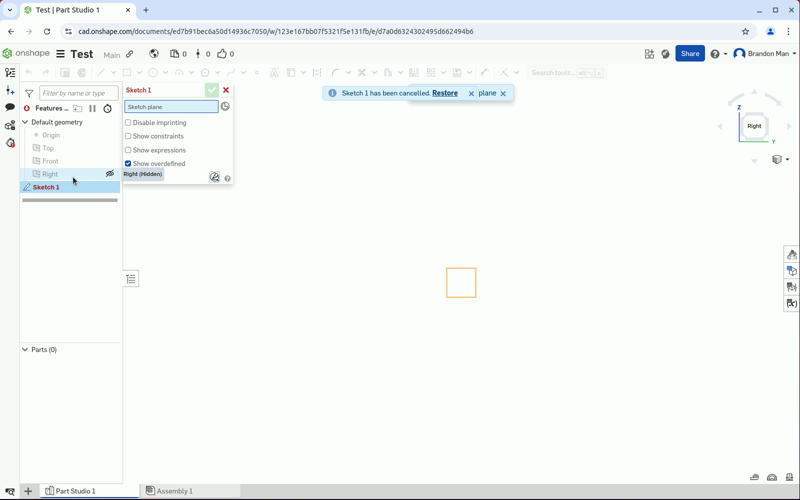
click(73, 176)
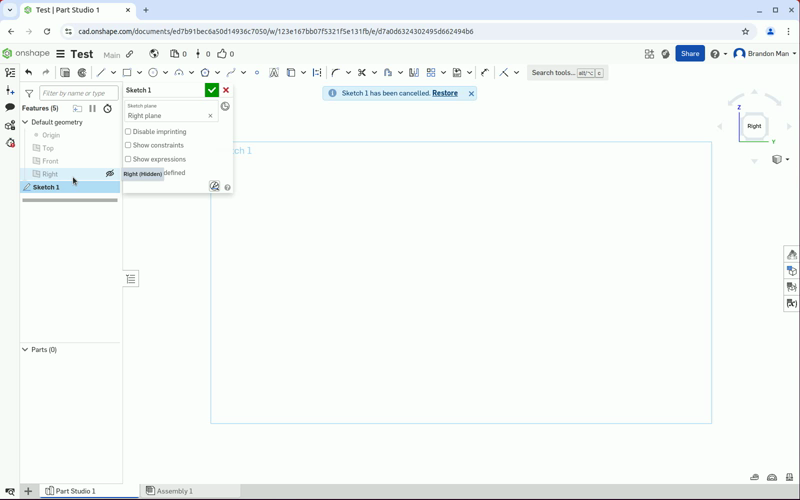
mouse_move(73, 352)
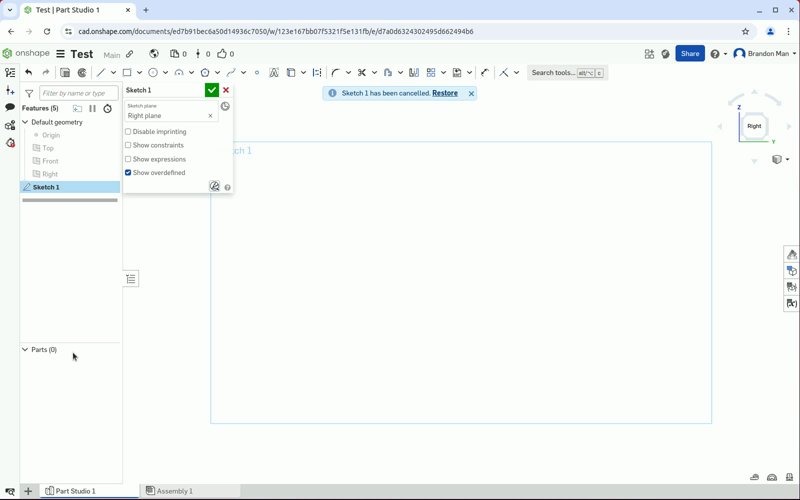
key(y)
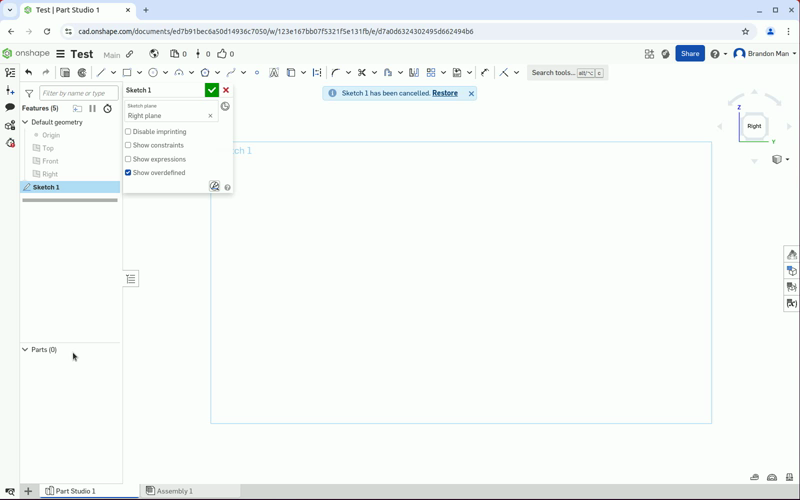
key(l)
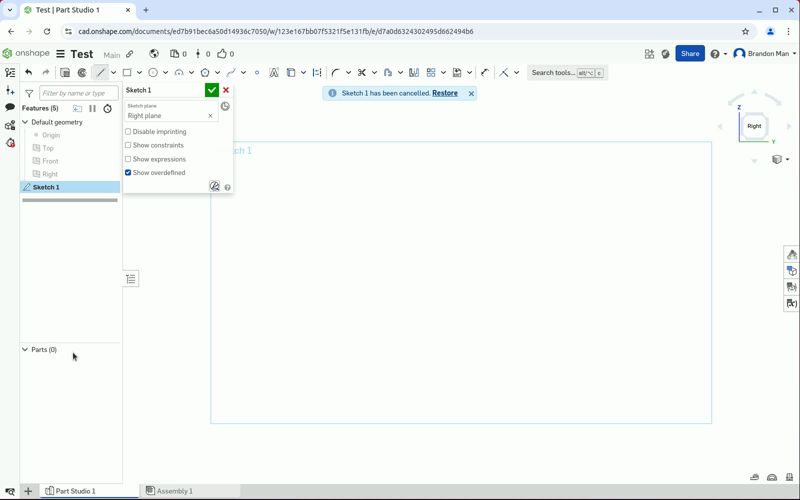
key_down(shift)
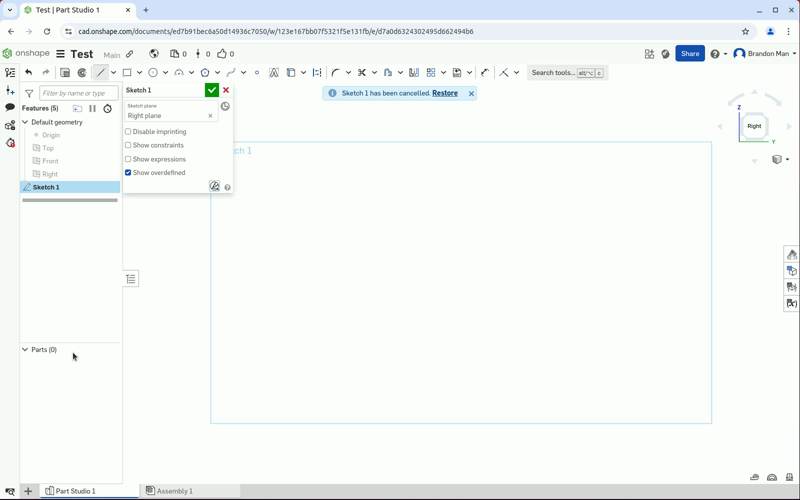
mouse_move(460, 282)
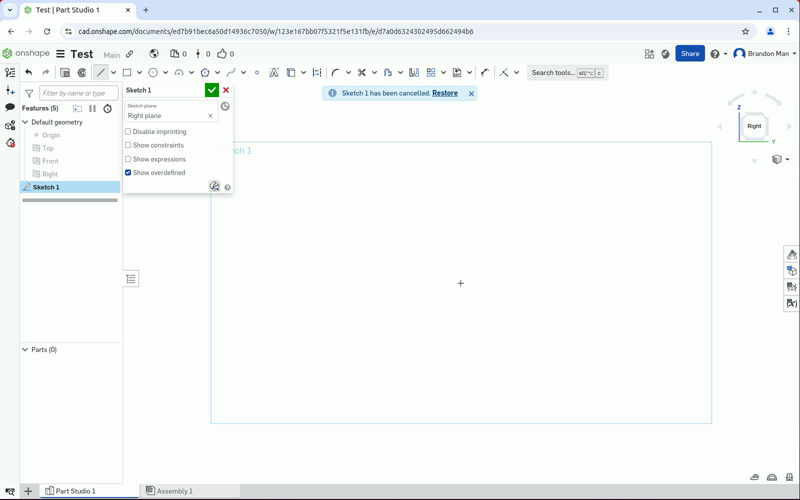
click(460, 282)
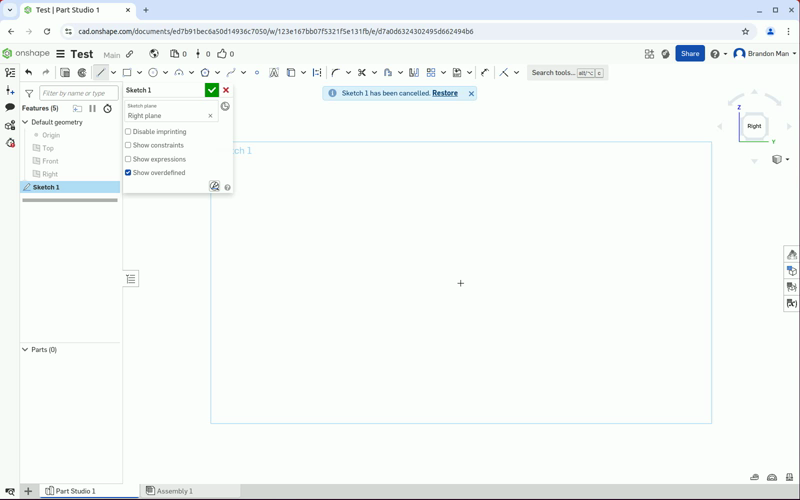
key_up(shift)
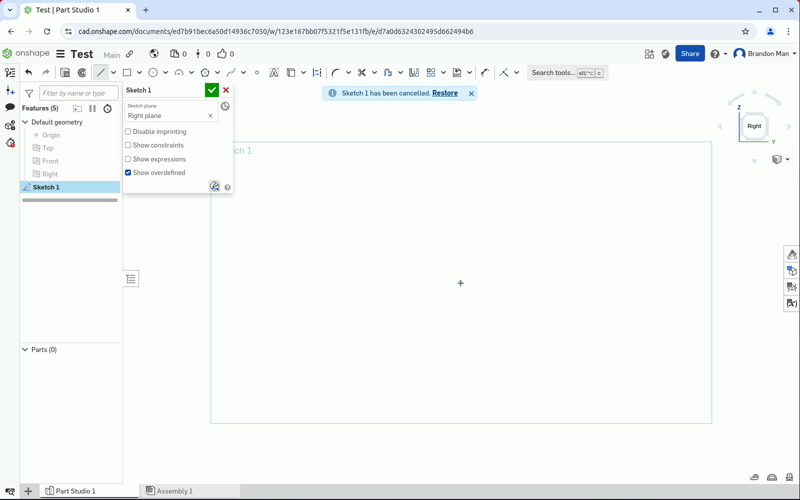
key_down(shift)
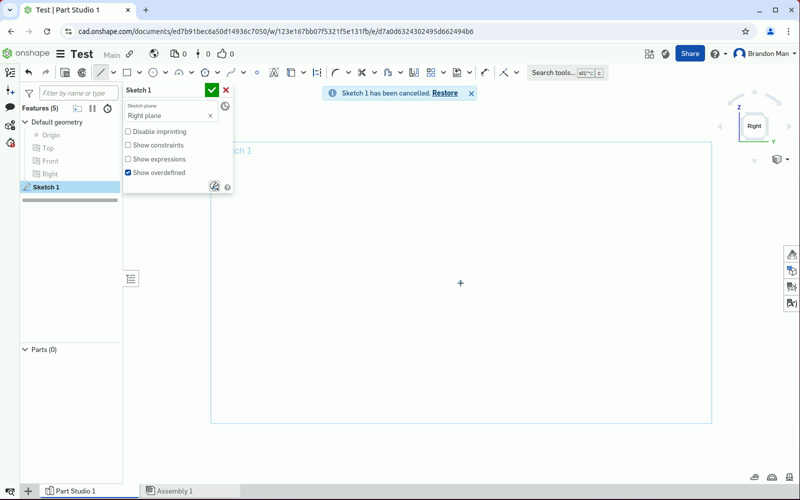
mouse_move(535, 282)
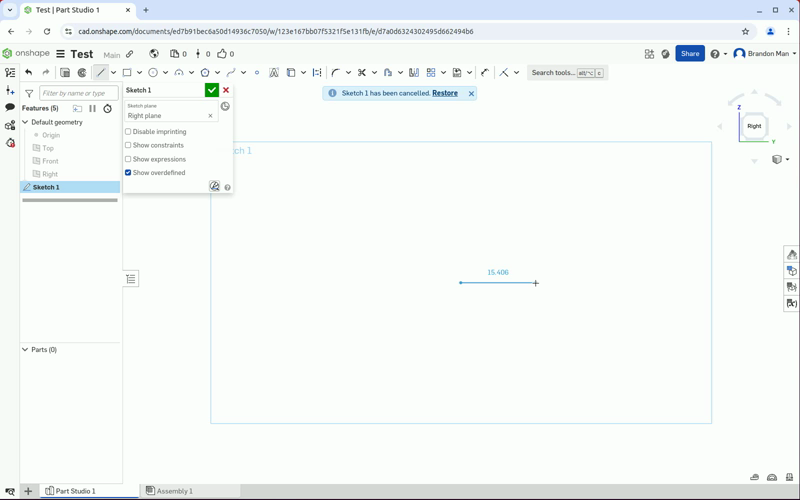
click(535, 282)
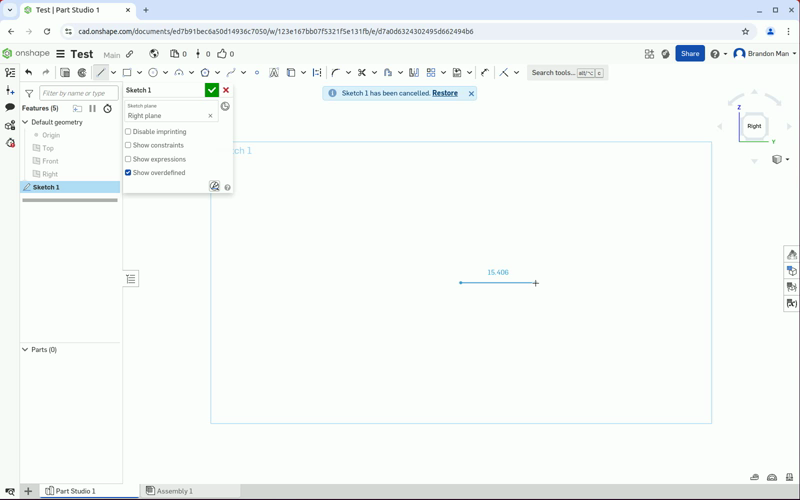
key_up(shift)
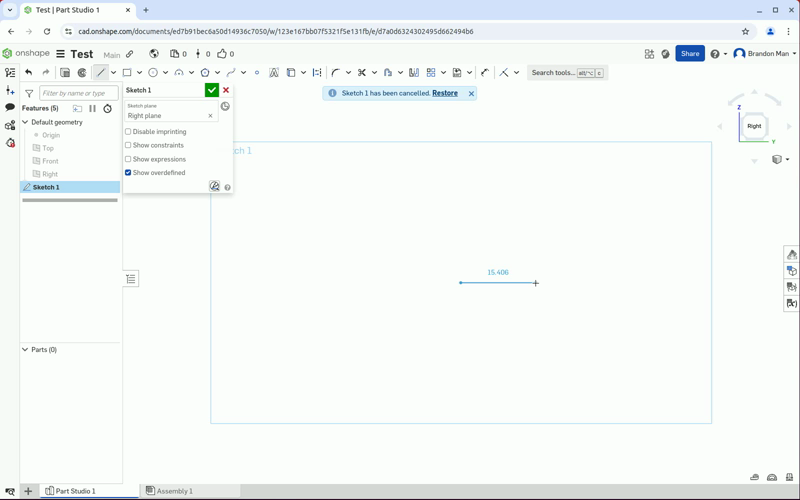
key_down(shift)
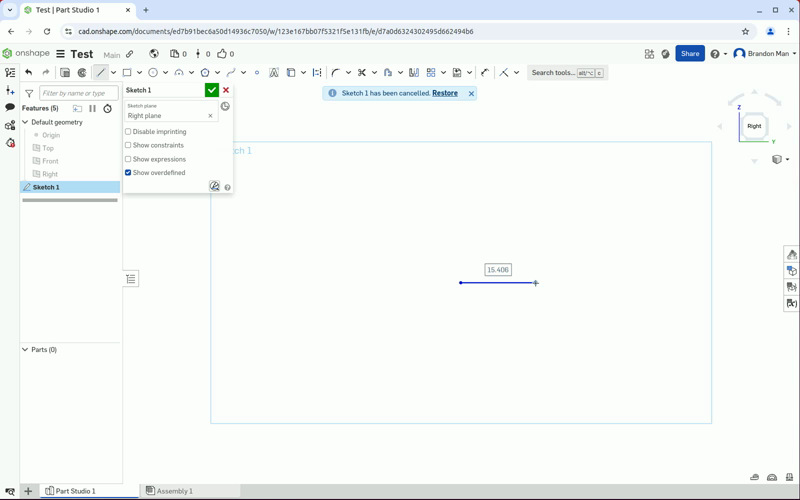
mouse_move(535, 189)
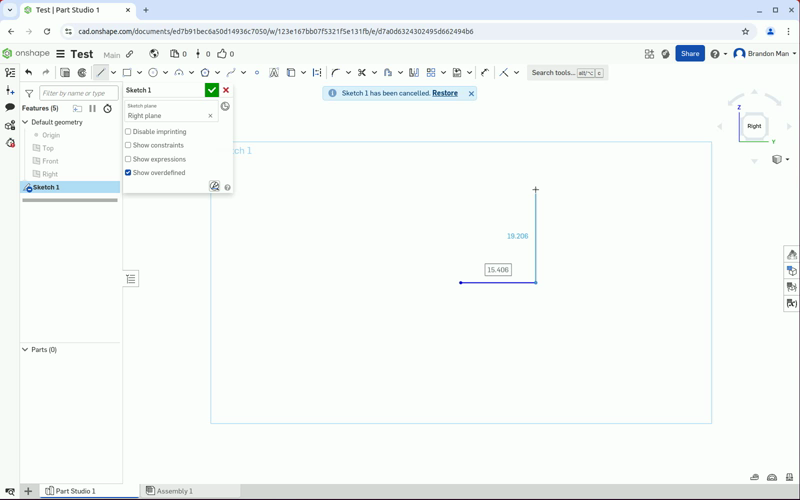
click(535, 189)
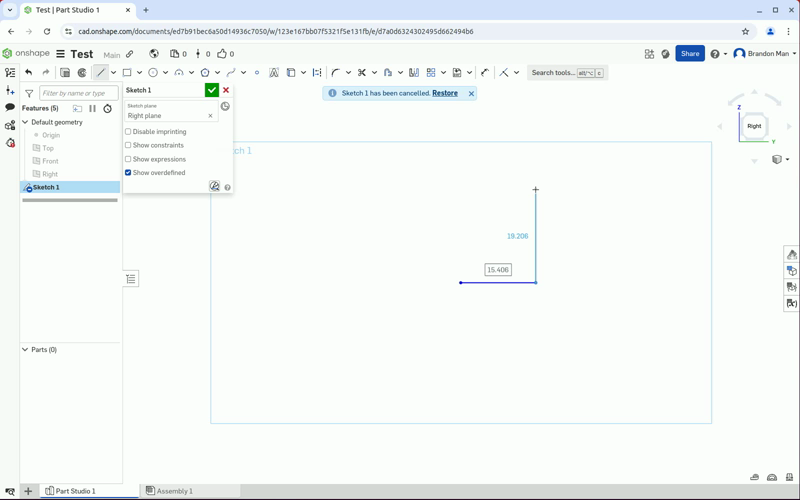
key_up(shift)
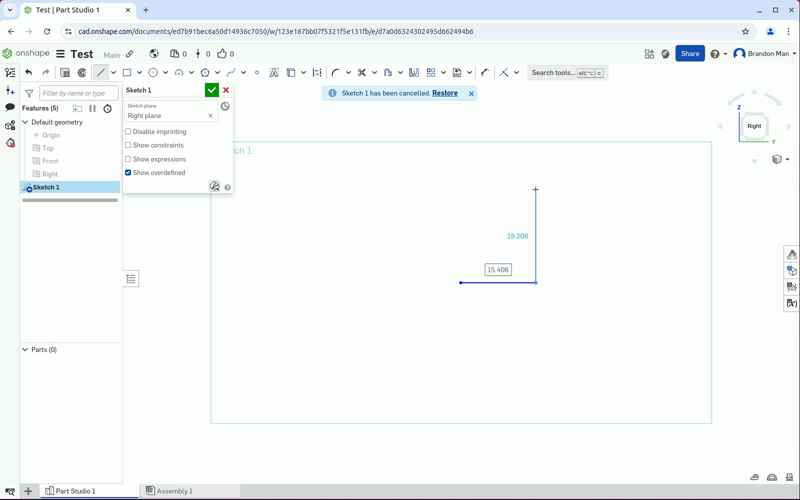
key_down(shift)
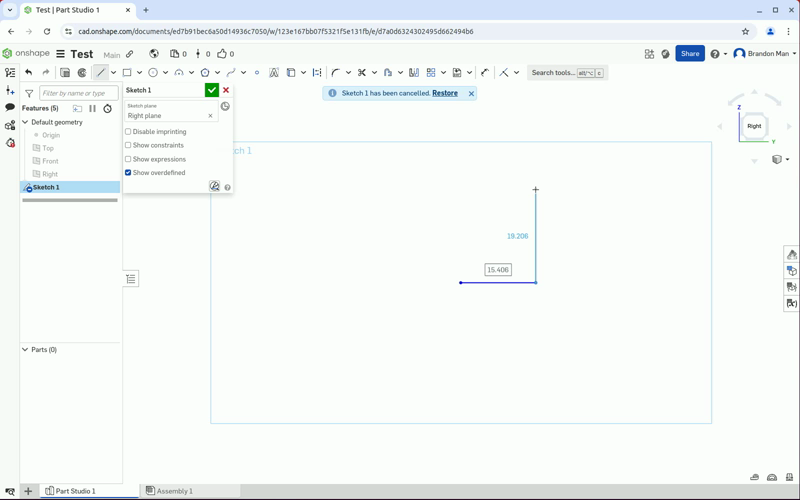
mouse_move(565, 189)
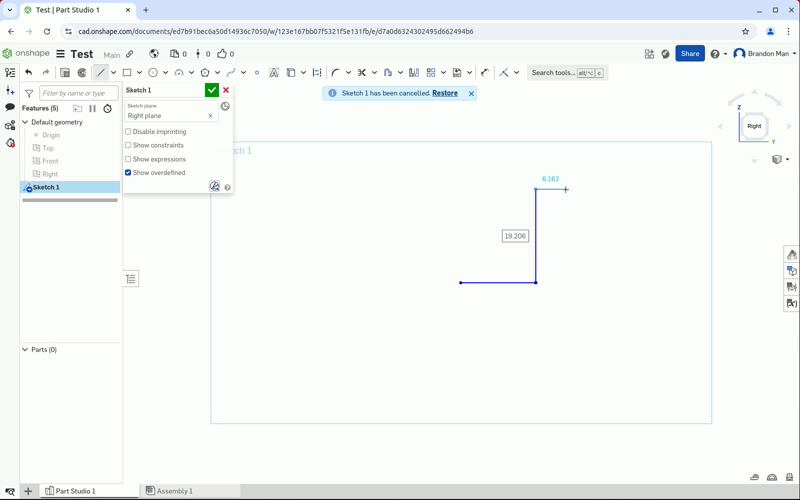
mouse_move(498, 189)
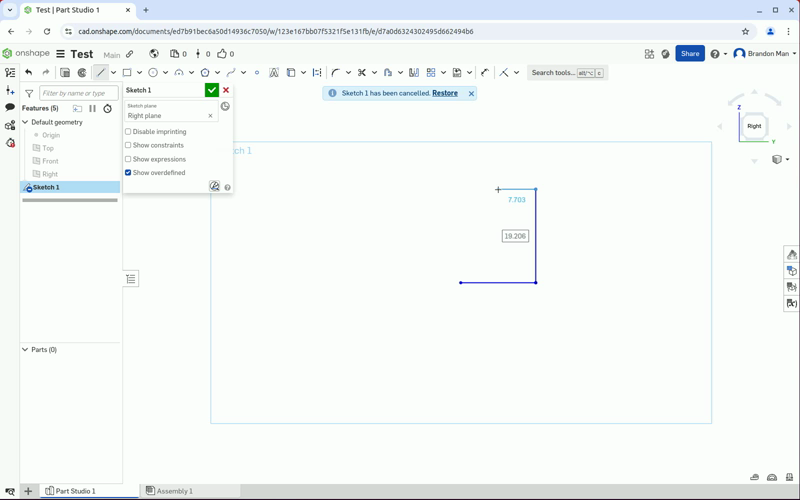
click(498, 189)
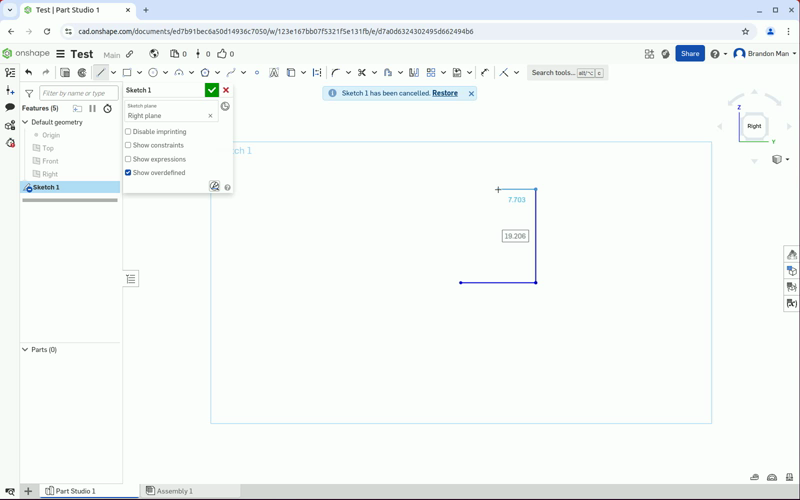
key_up(shift)
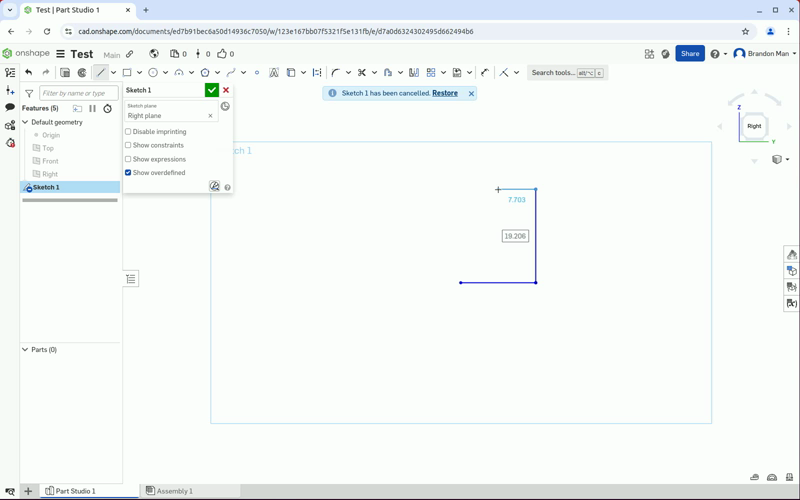
key_down(shift)
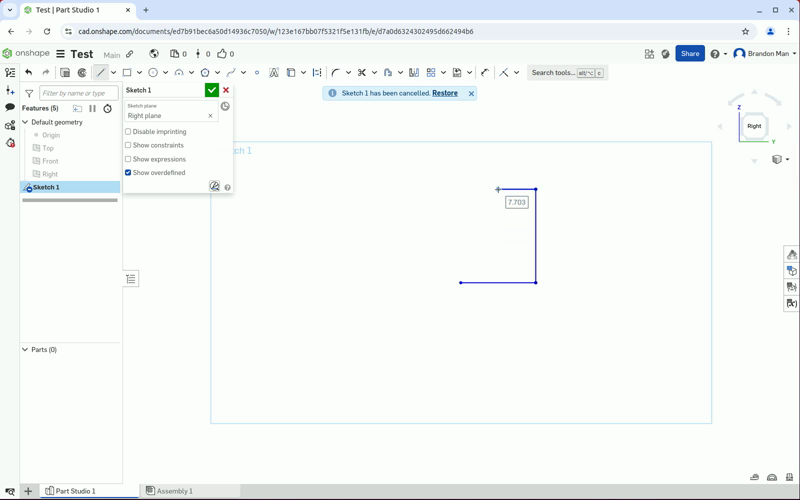
mouse_move(528, 189)
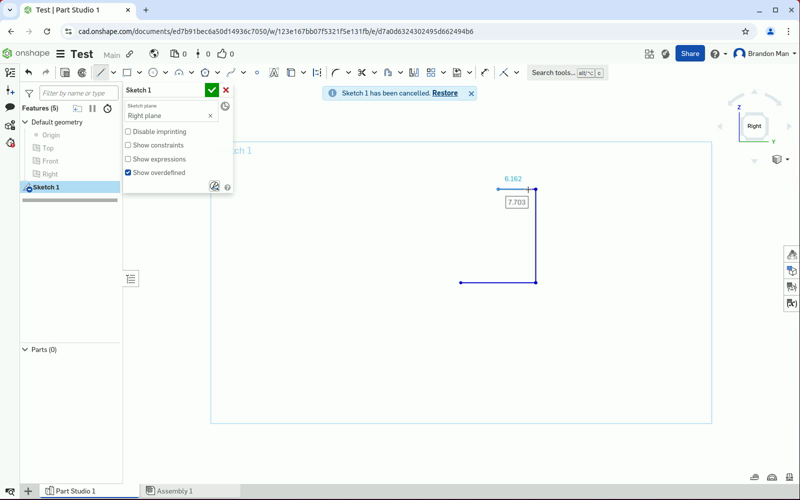
mouse_move(498, 245)
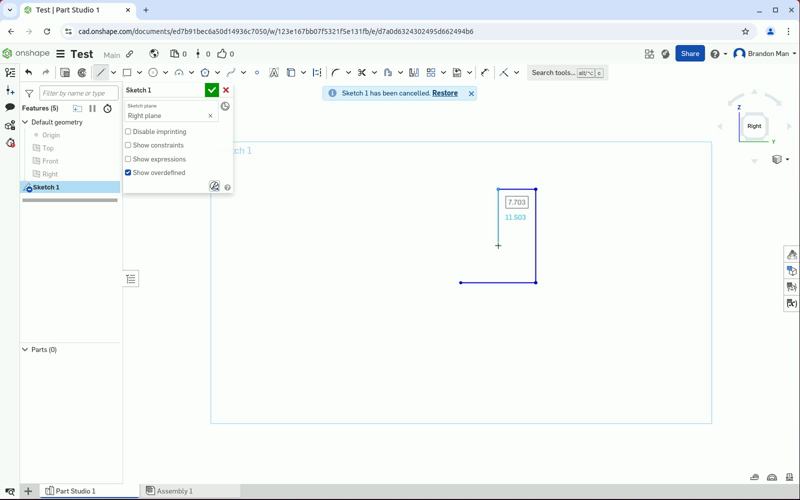
click(498, 245)
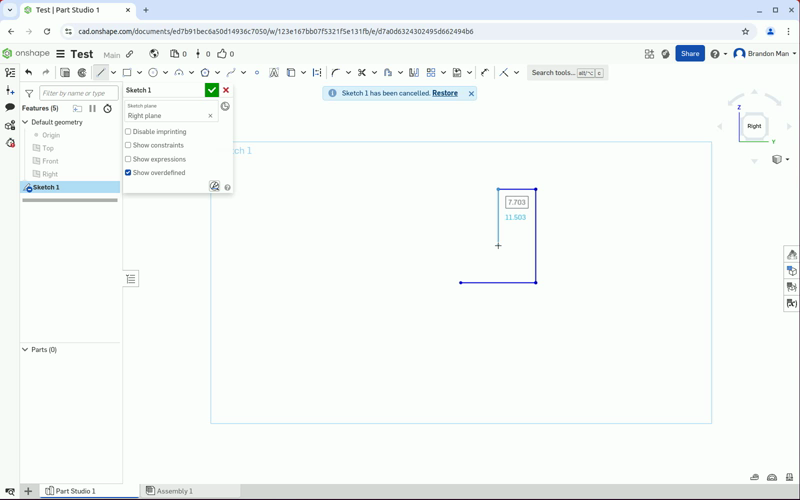
key_up(shift)
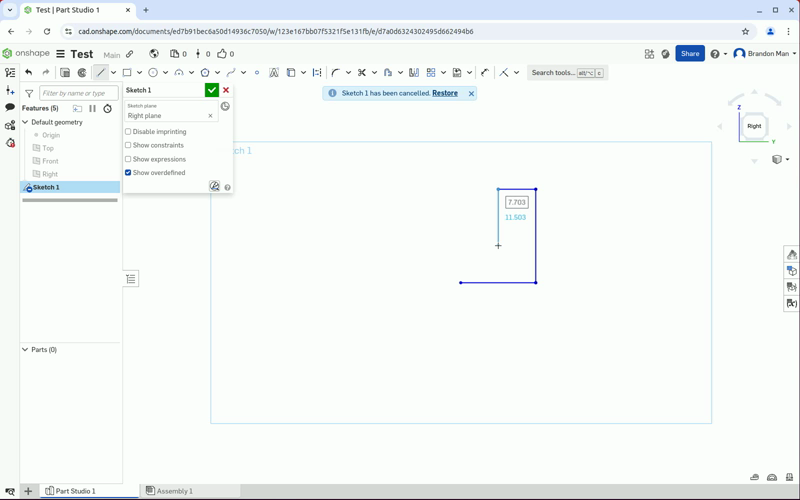
key_down(shift)
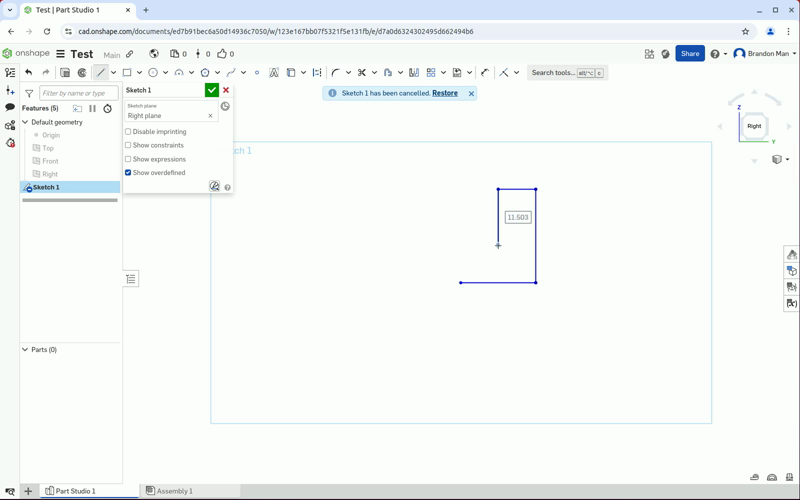
mouse_move(528, 245)
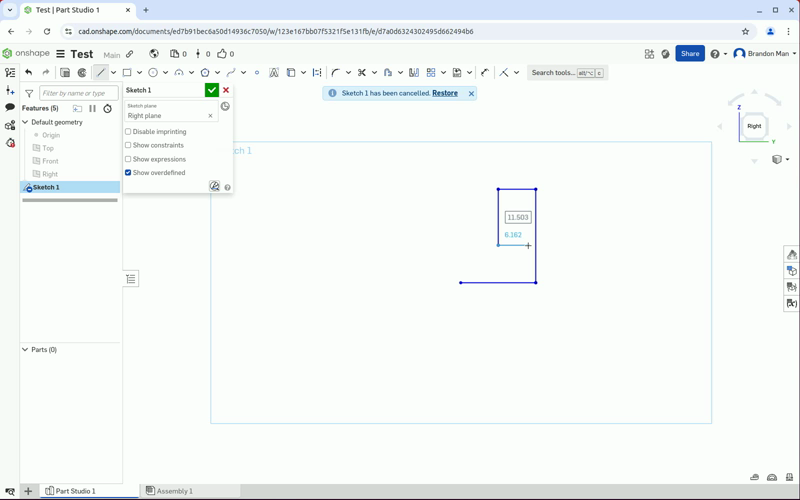
mouse_move(460, 245)
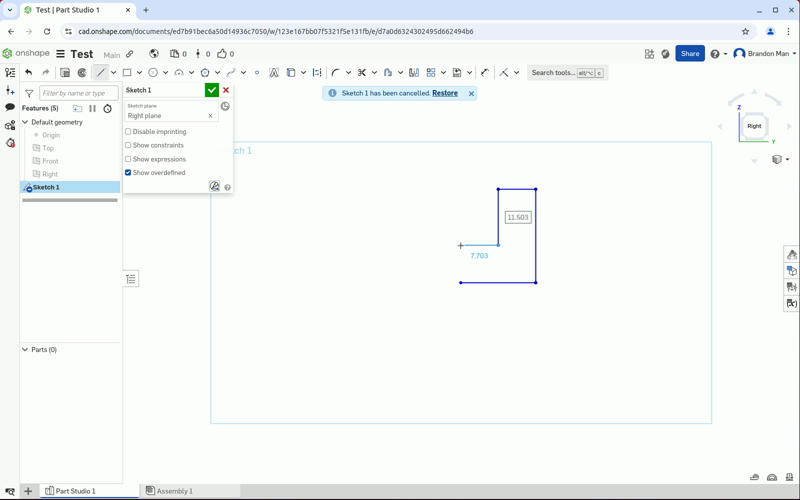
click(460, 245)
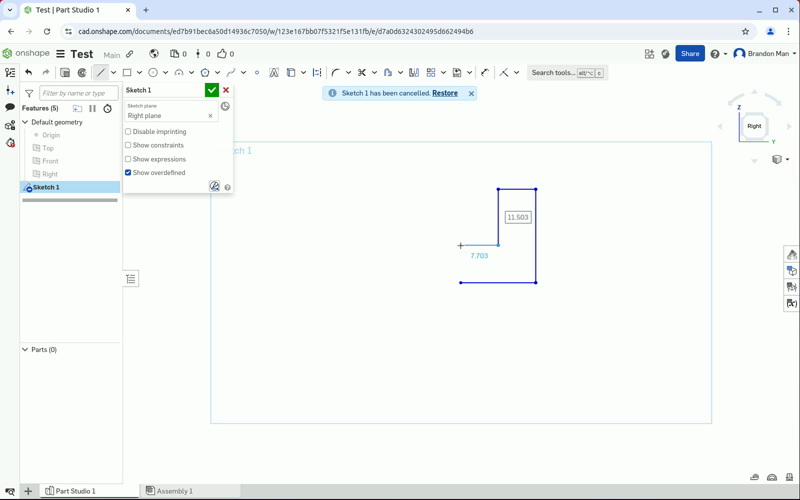
key_up(shift)
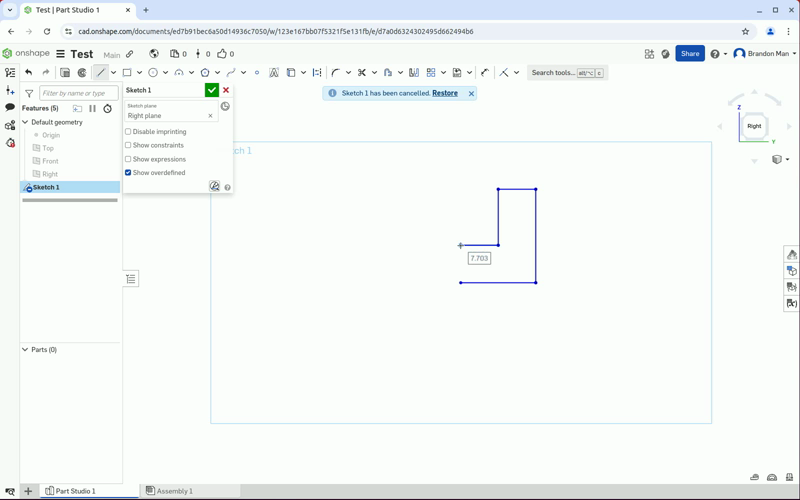
mouse_move(490, 245)
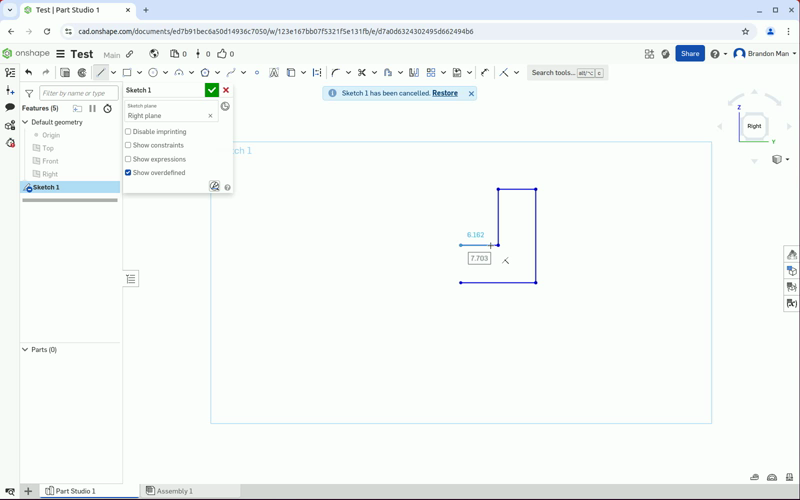
key_down(shift)
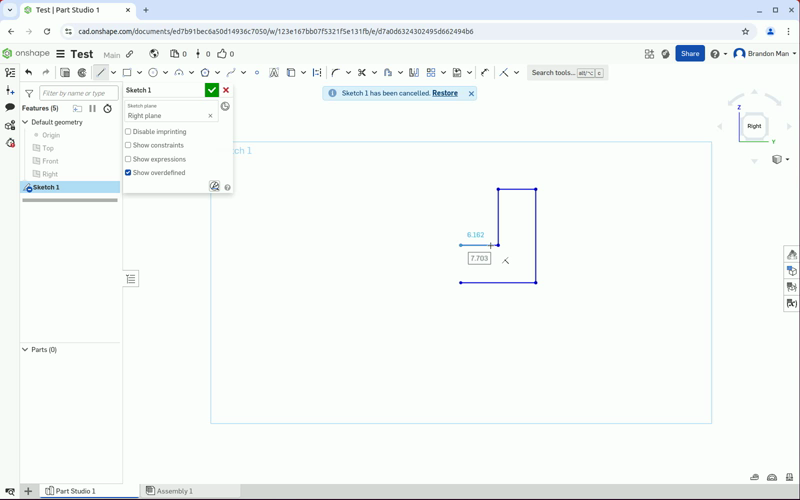
mouse_move(460, 282)
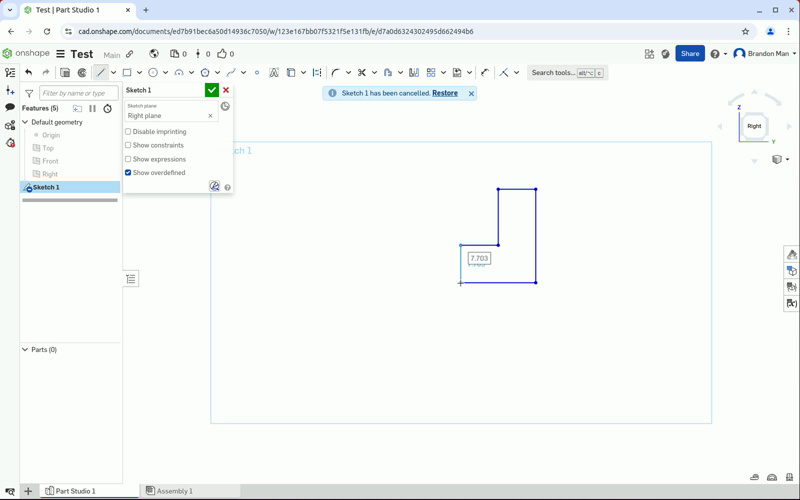
key_up(shift)
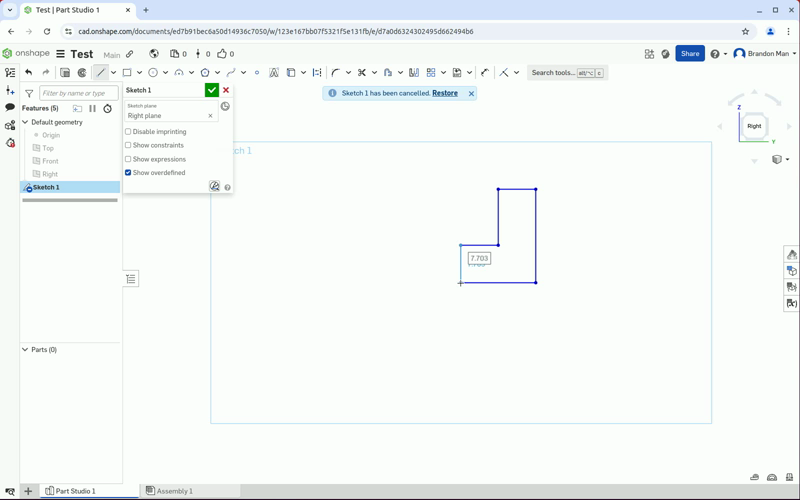
click(460, 282)
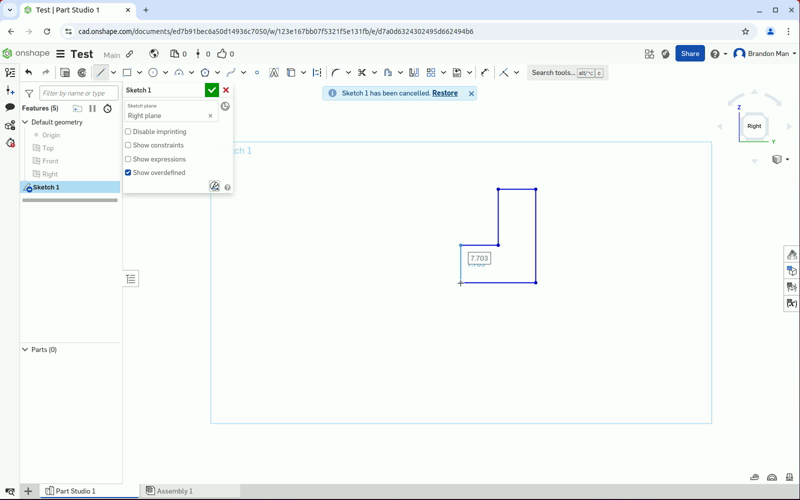
key(esc)
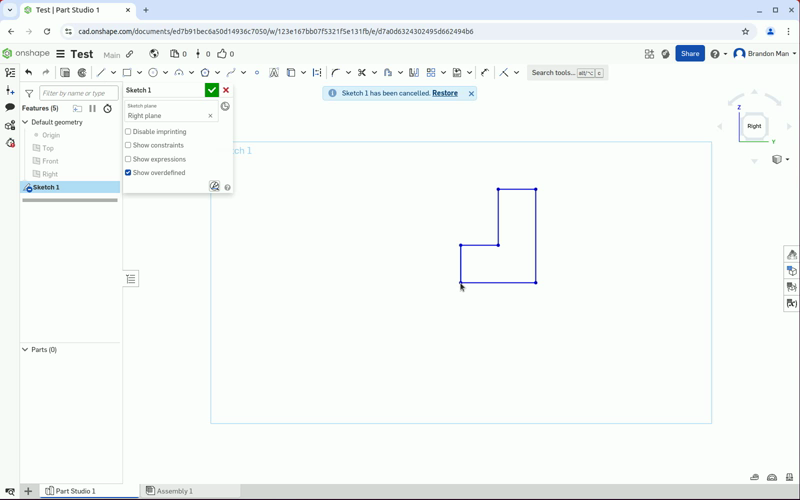
mouse_move(501, 273)
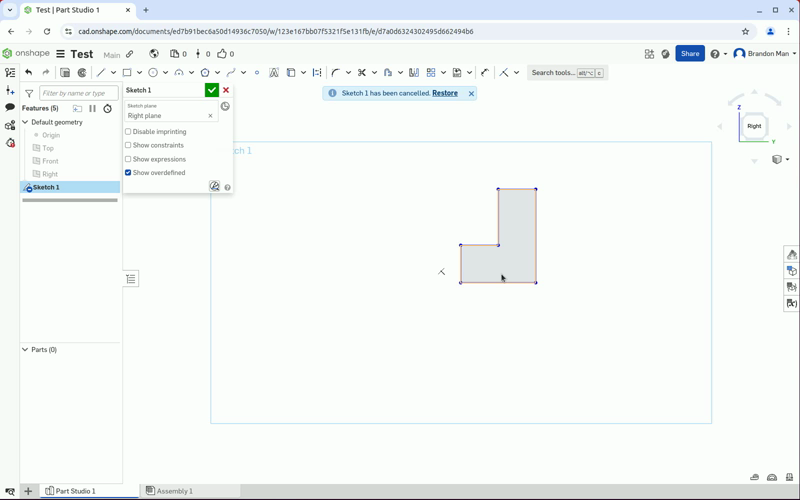
click(501, 273)
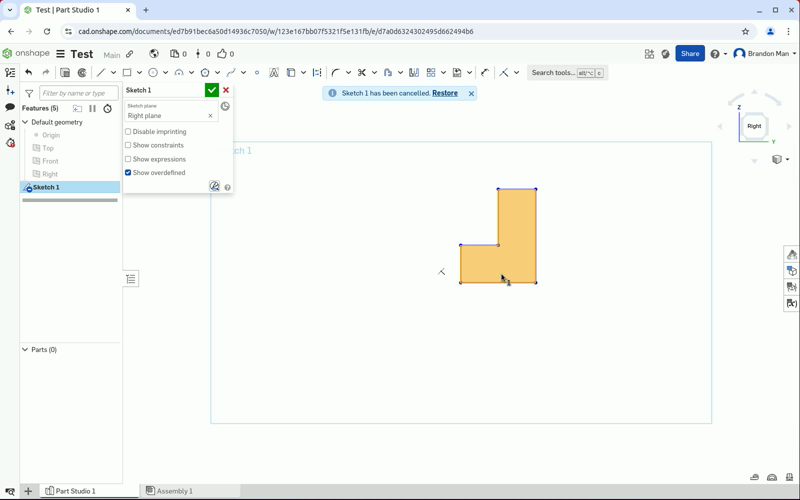
mouse_move(73, 352)
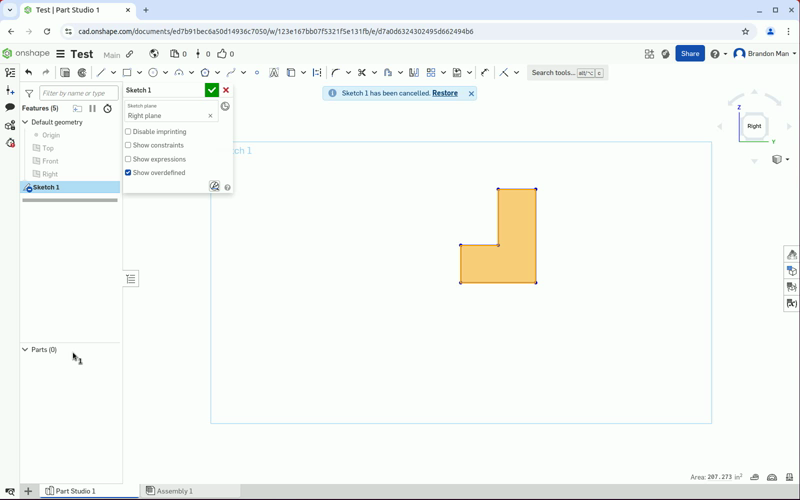
key(shift+y)
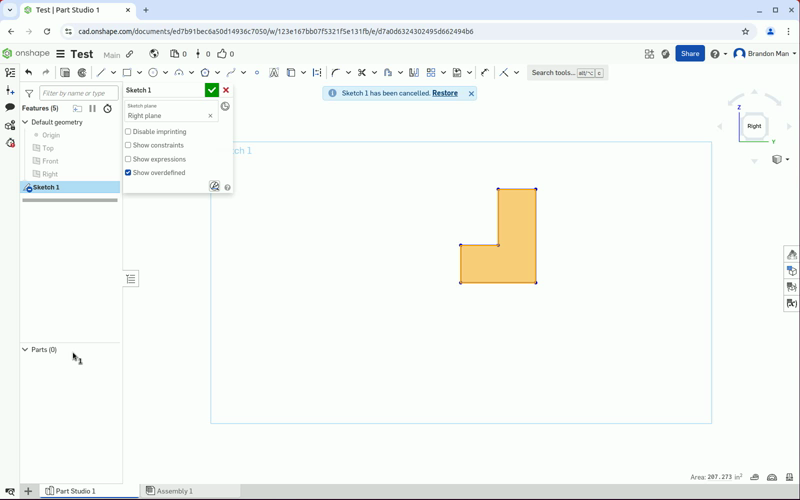
key(shift+e)
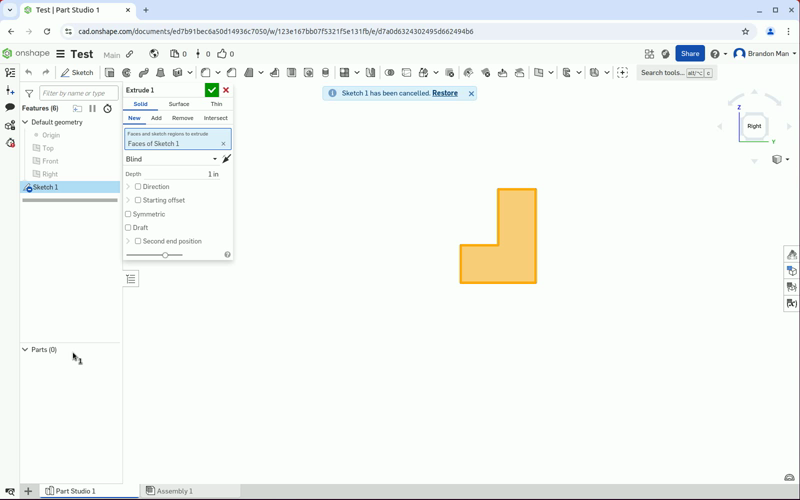
mouse_move(143, 106)
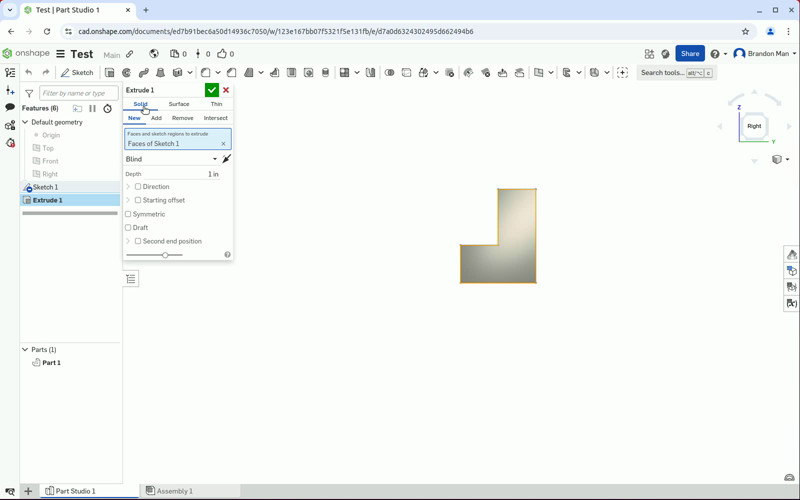
click(143, 106)
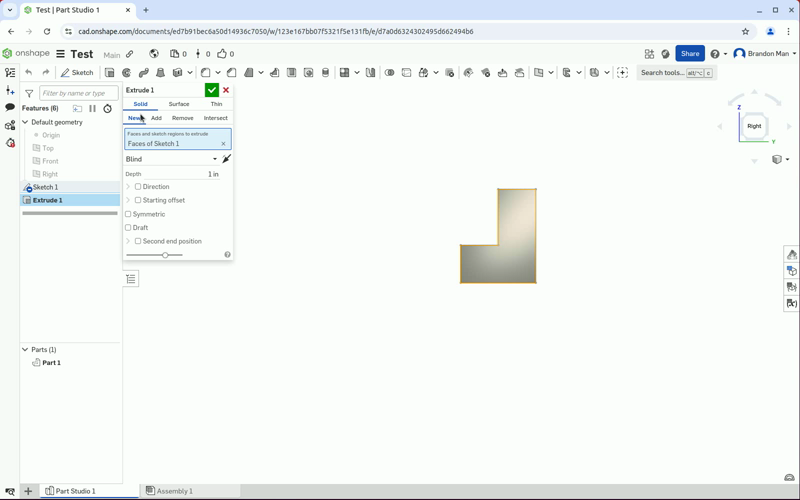
mouse_move(137, 120)
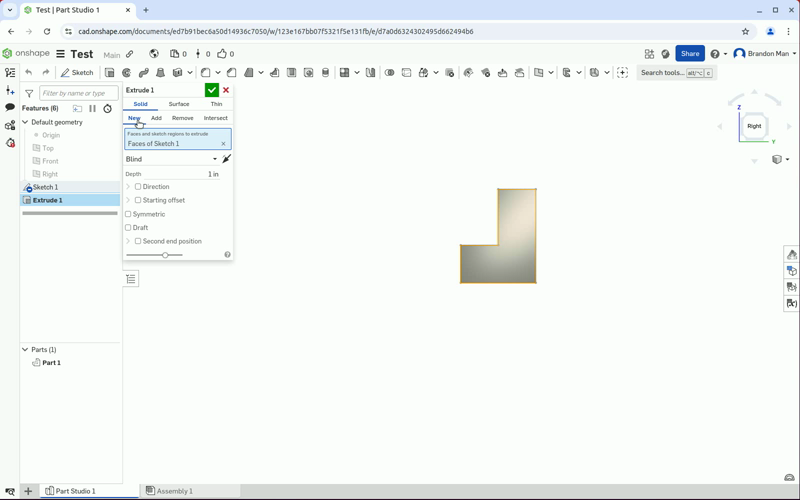
click(137, 120)
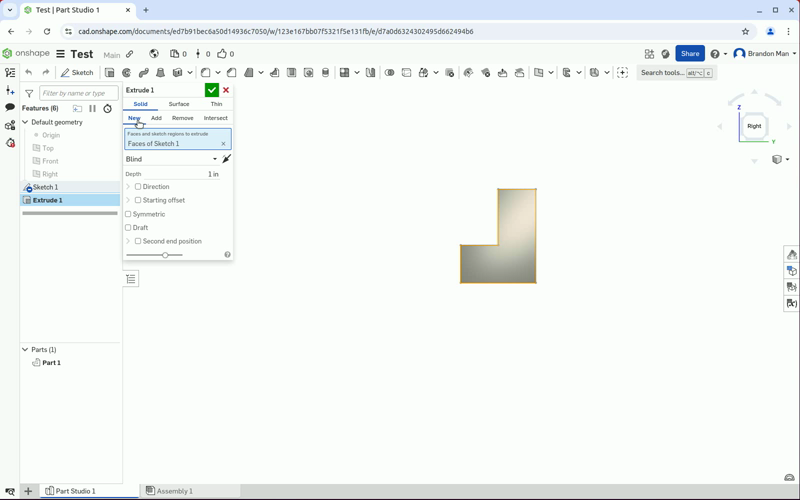
key(tab, 4)
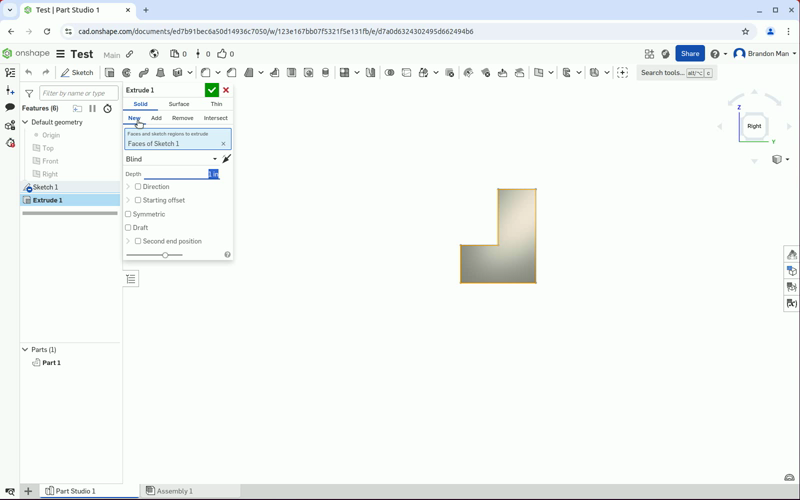
text(23.108)
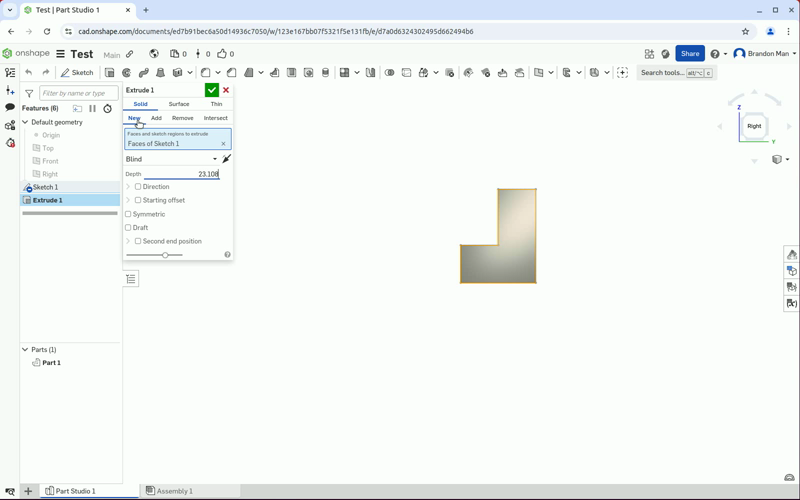
key(enter)
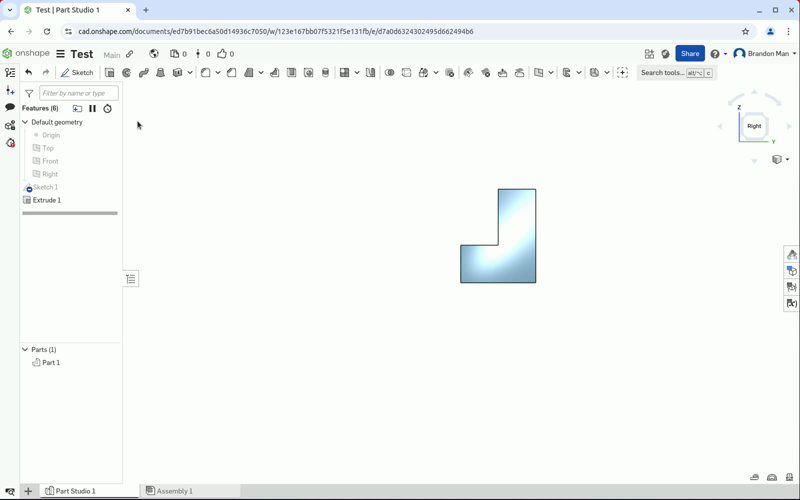
key(shift+h)
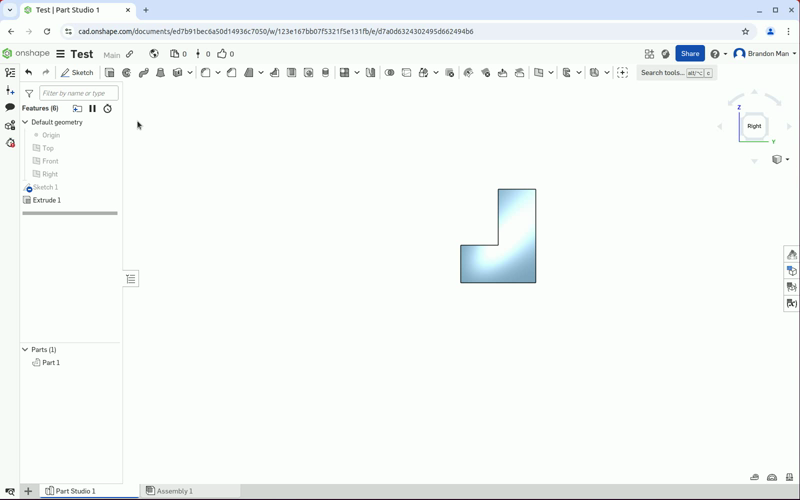
key(shift+h)
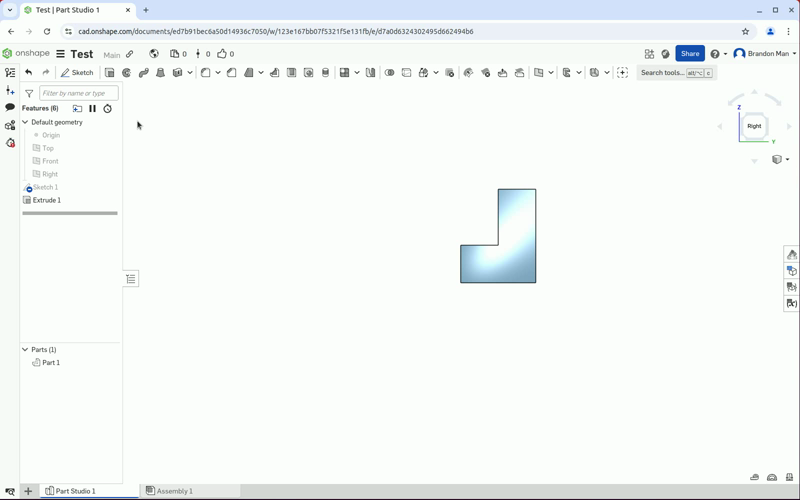
mouse_move(73, 189)
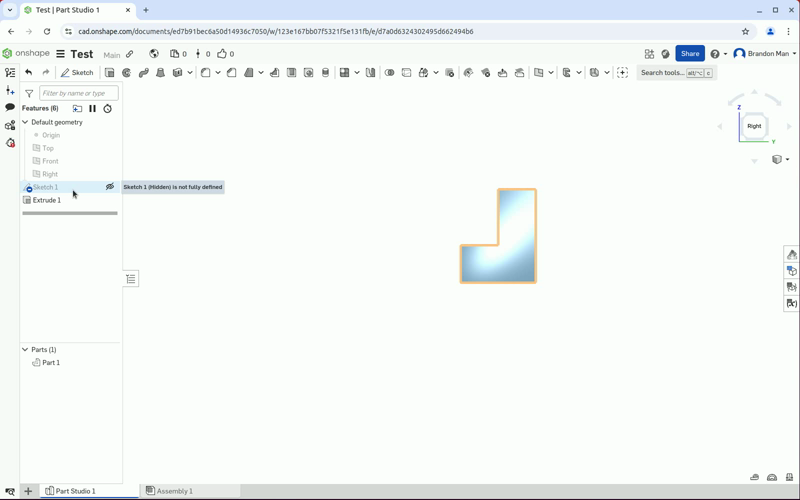
click(73, 189)
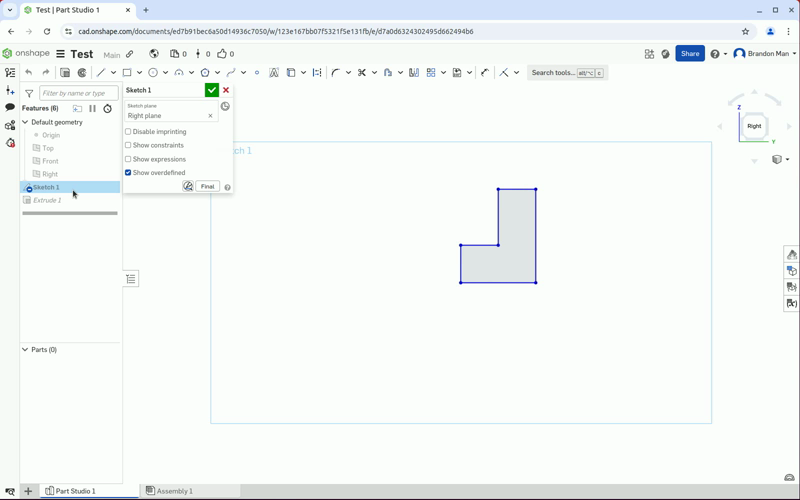
mouse_move(229, 92)
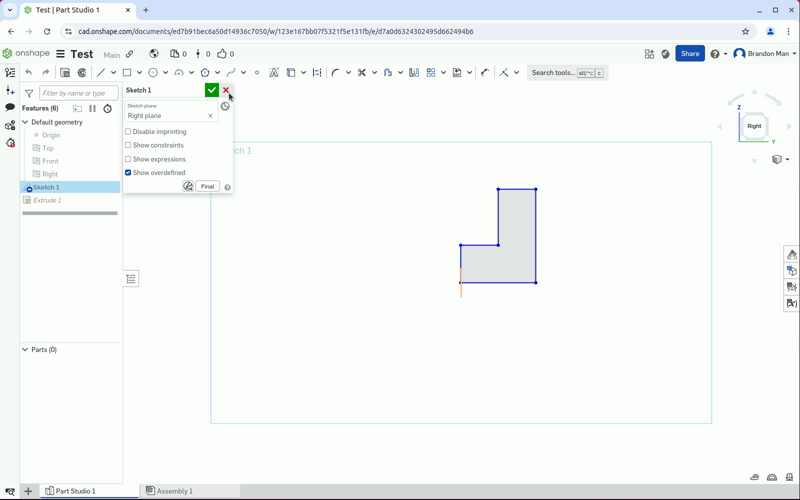
click(229, 92)
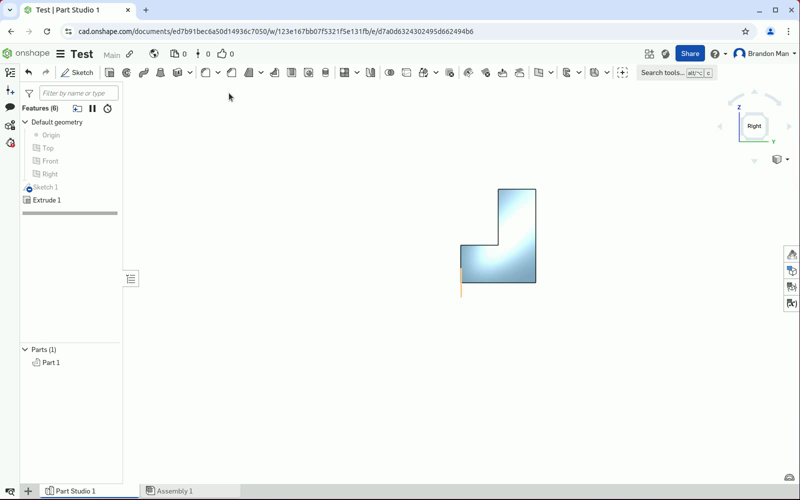
mouse_move(73, 352)
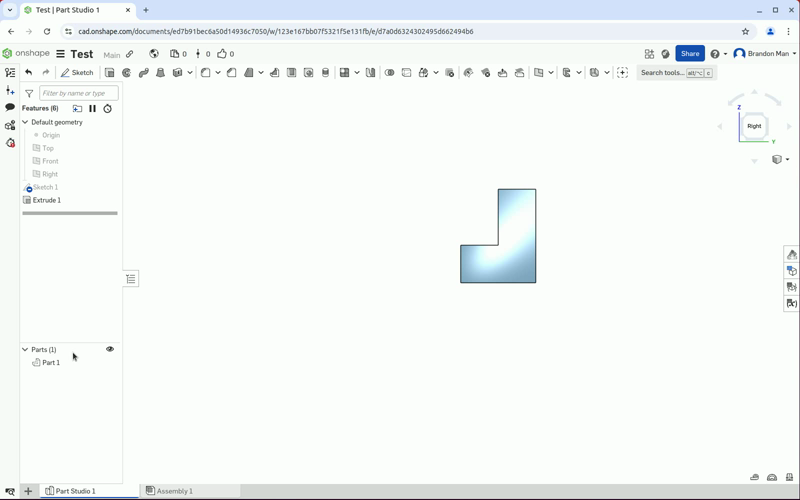
key(y)
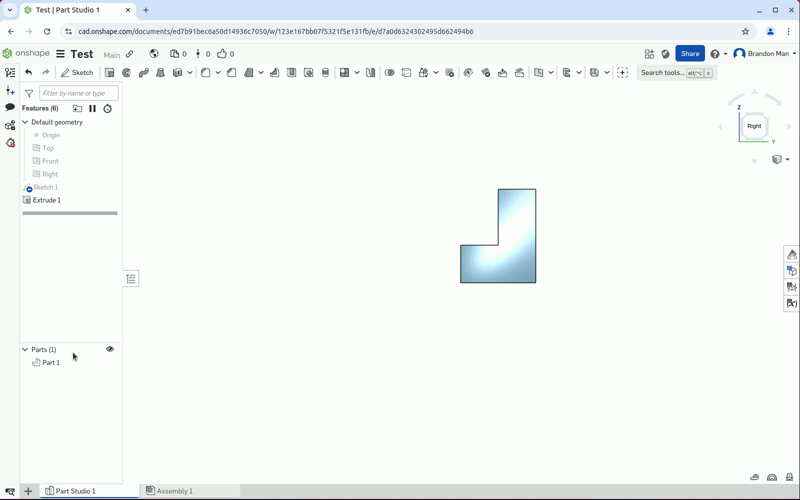
key(shift+p)
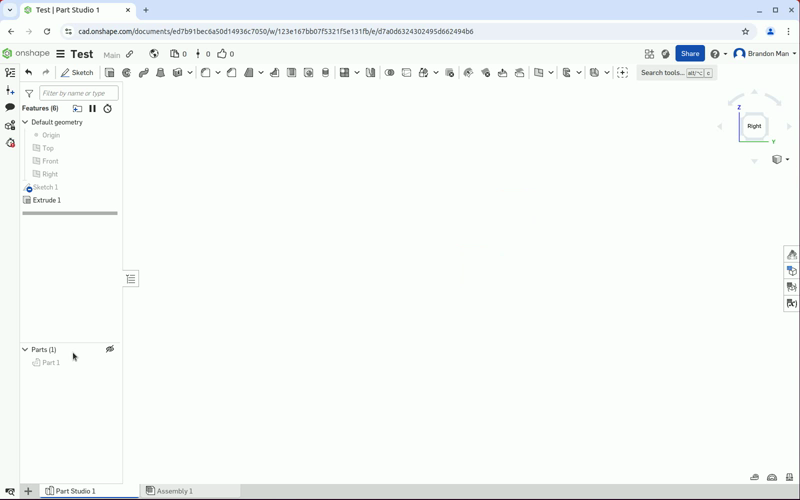
key(space)
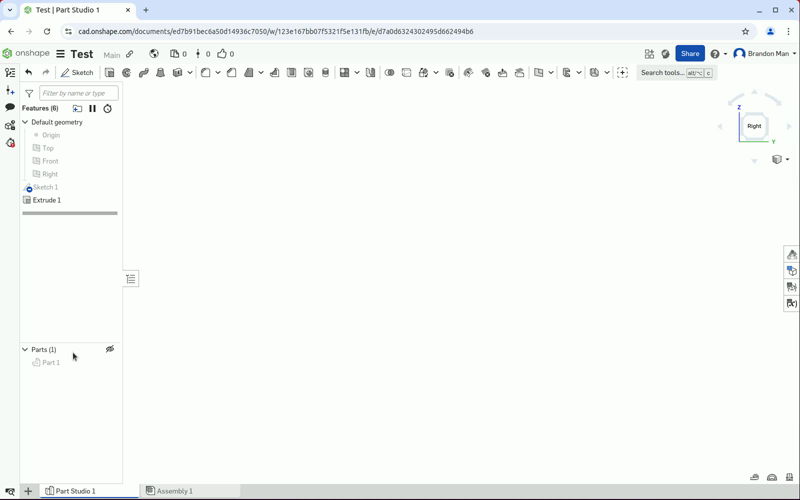
key_down(shift)
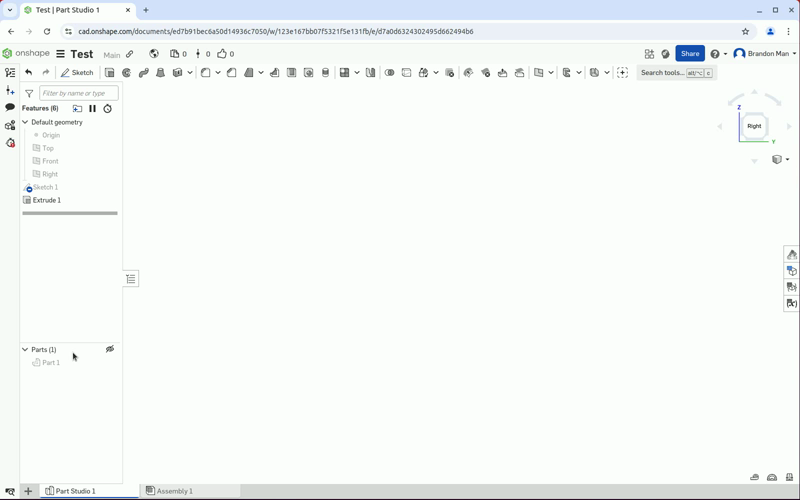
key(right)
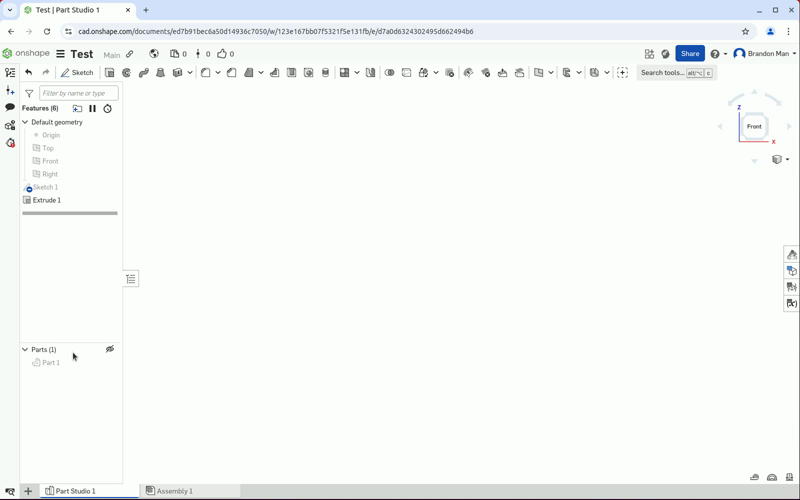
key_up(shift)
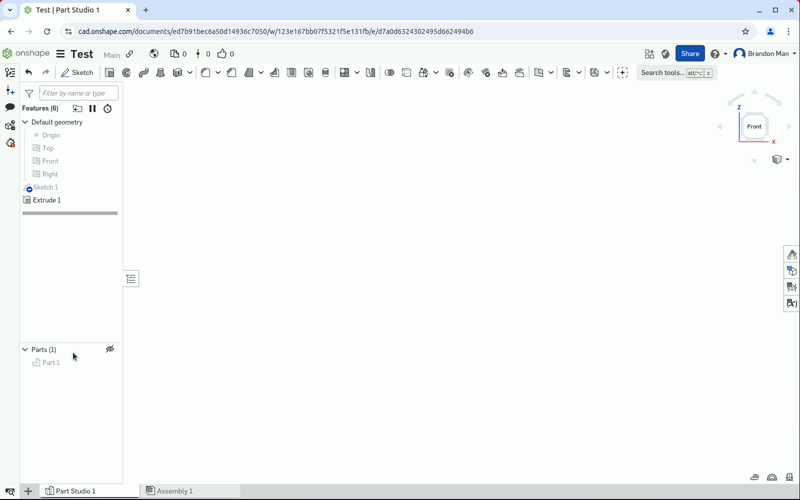
mouse_move(73, 352)
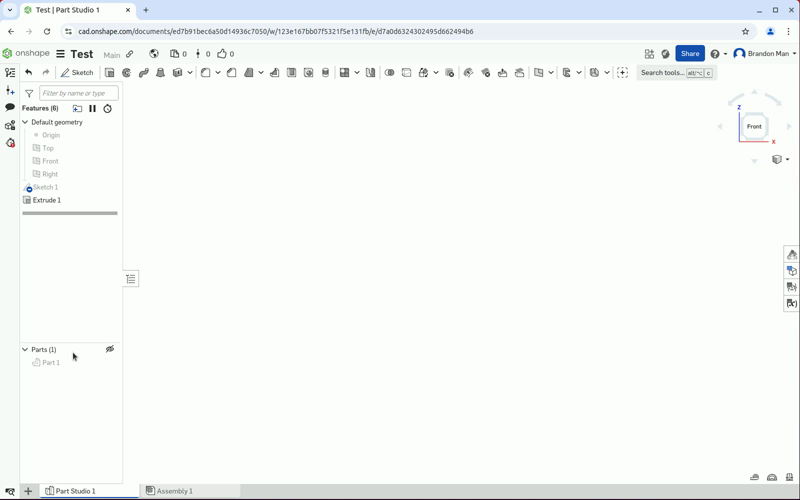
key(shift+y)
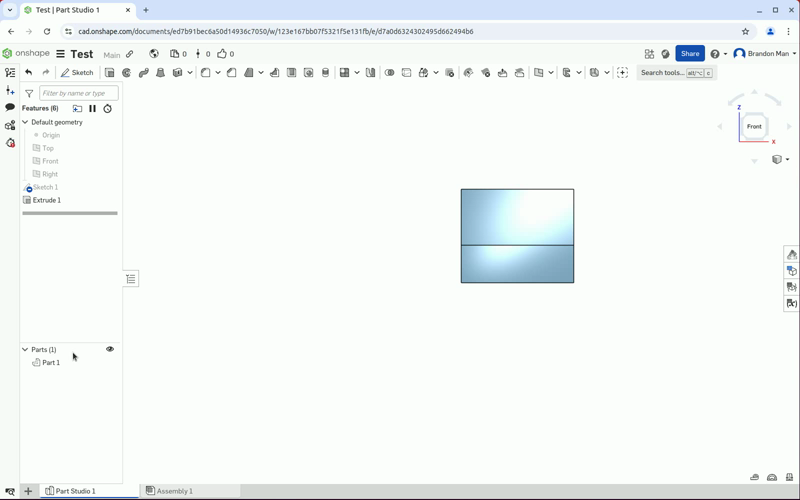
mouse_move(541, 75)
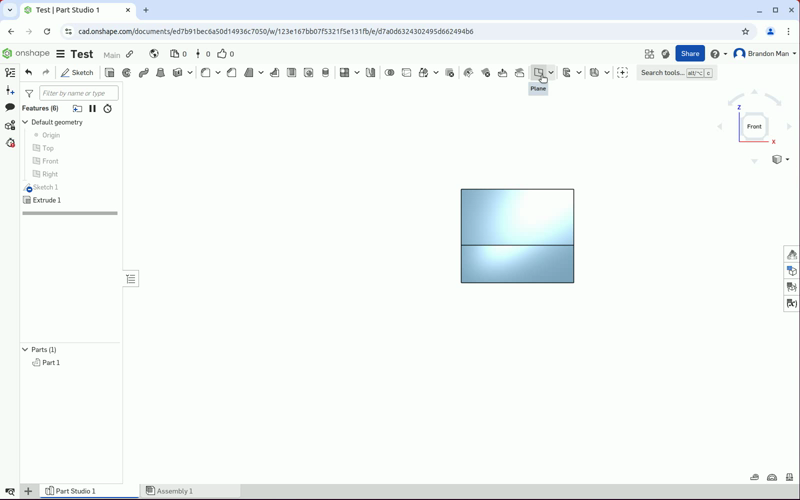
click(541, 75)
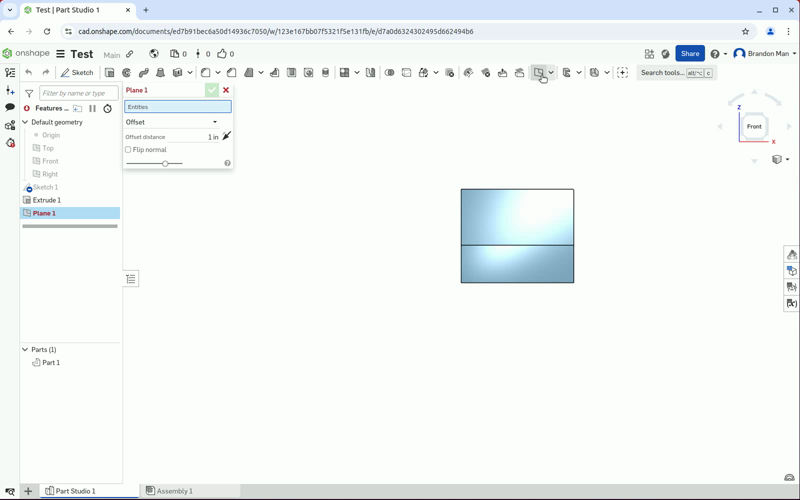
mouse_move(73, 163)
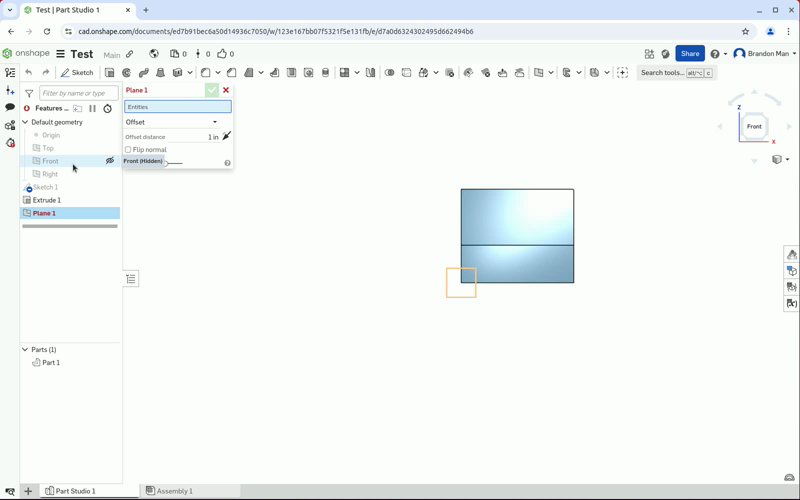
click(73, 163)
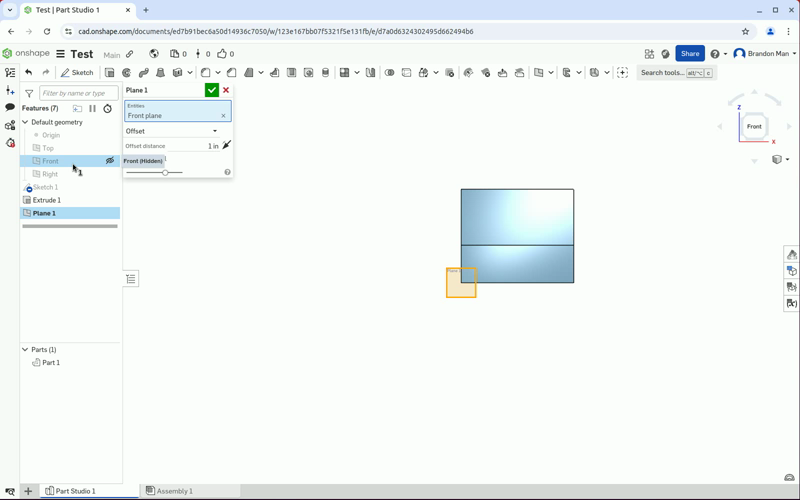
key(tab, 2)
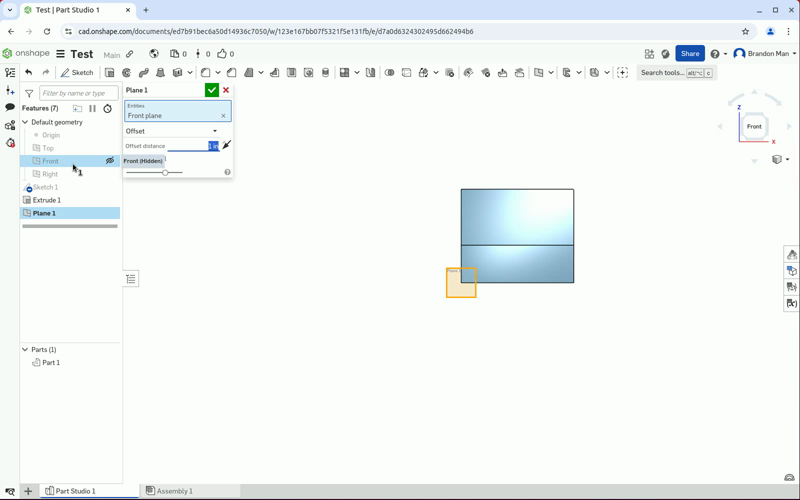
text(7.703)
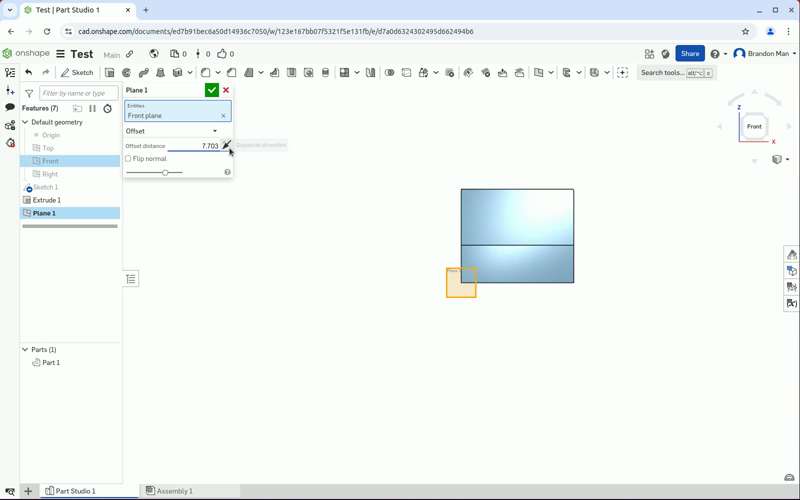
mouse_move(229, 147)
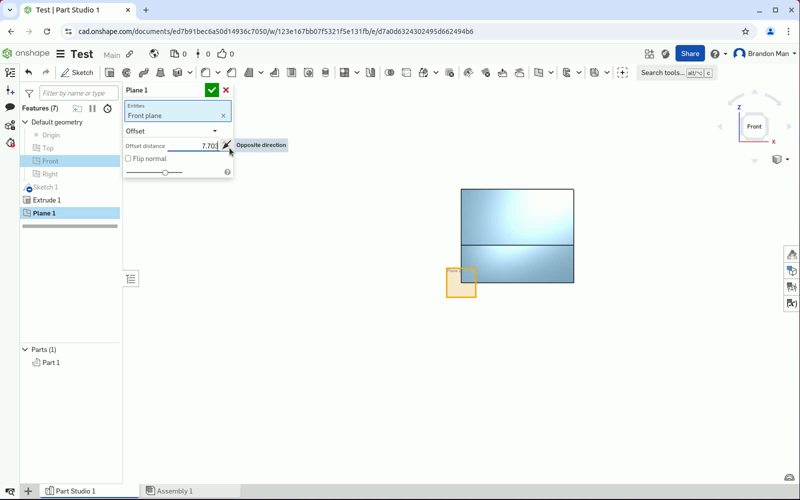
click(229, 147)
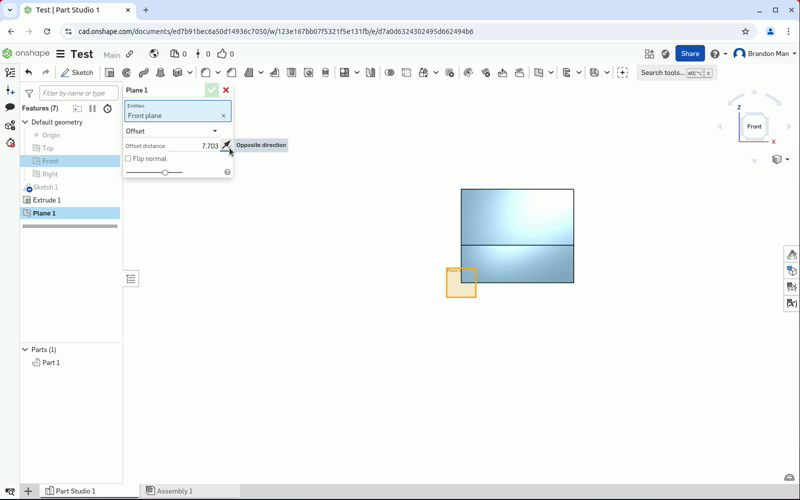
key(enter, 2)
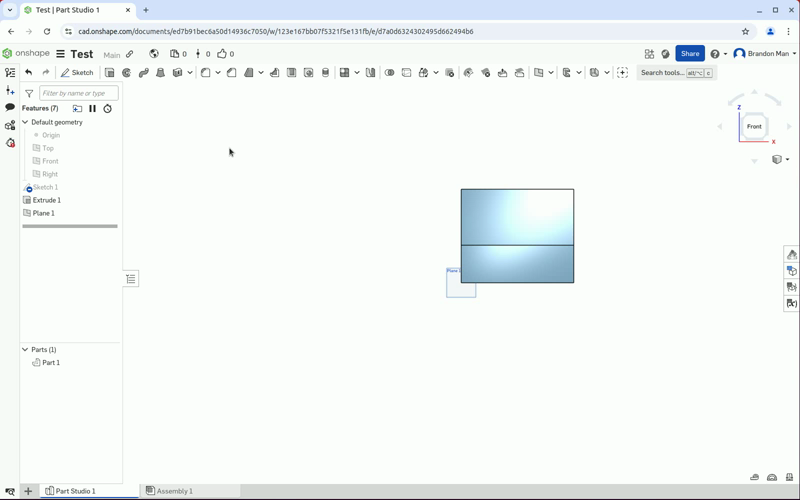
key(shift+s)
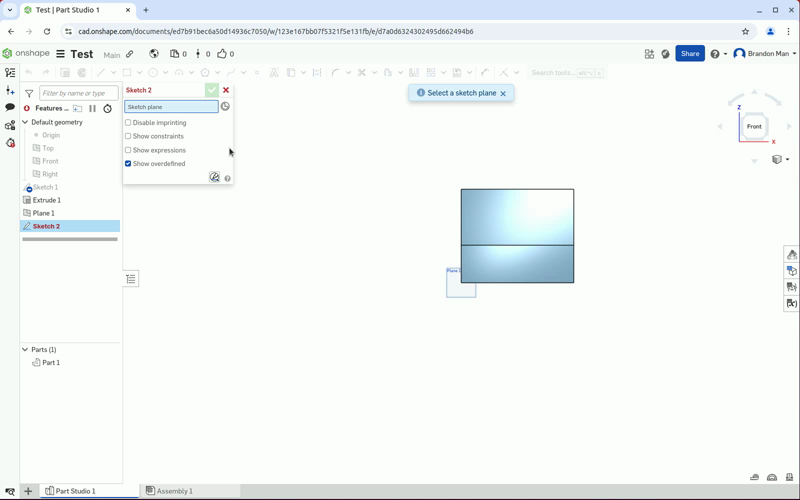
mouse_move(73, 215)
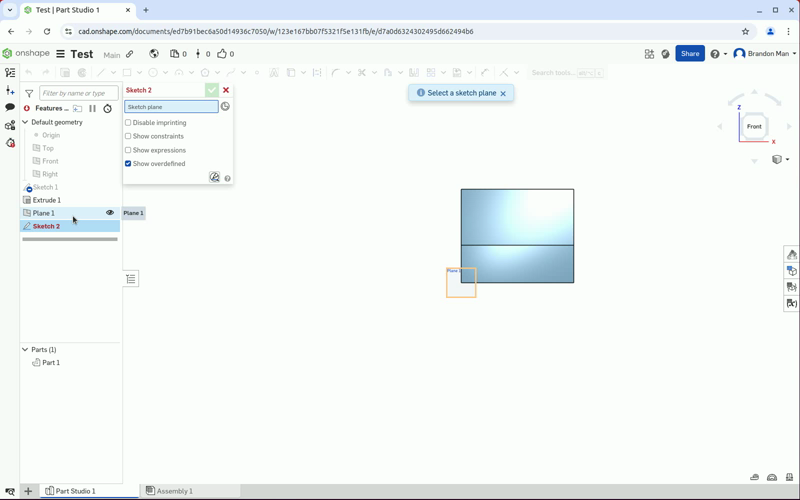
click(73, 215)
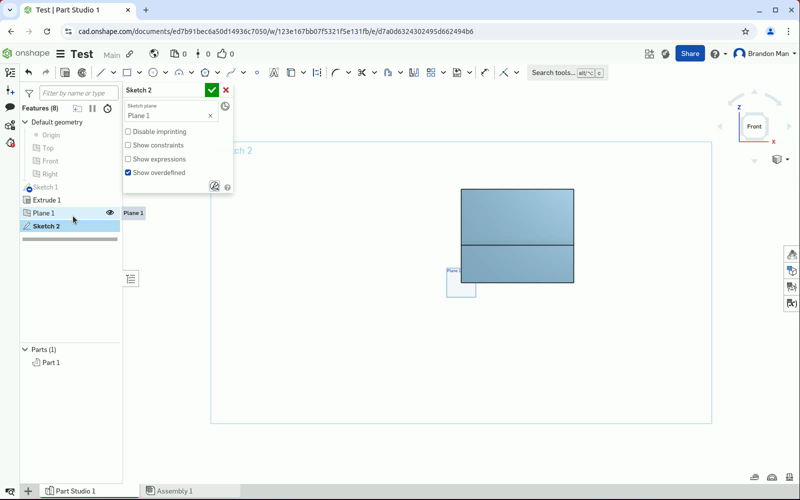
mouse_move(73, 352)
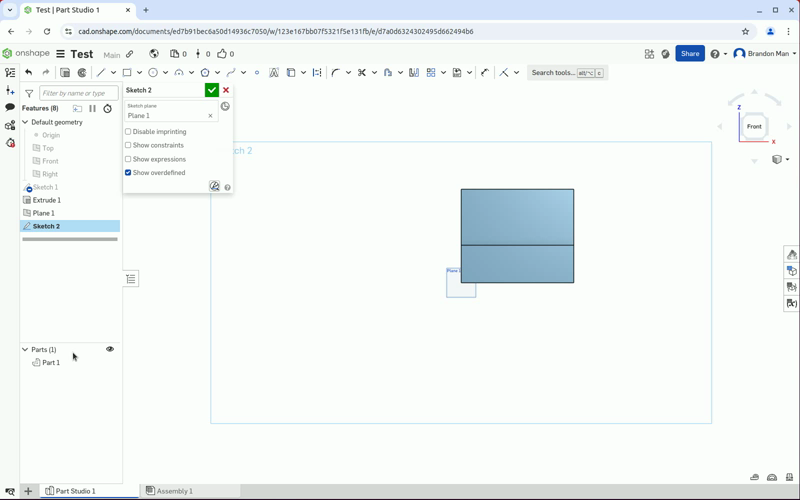
key(y)
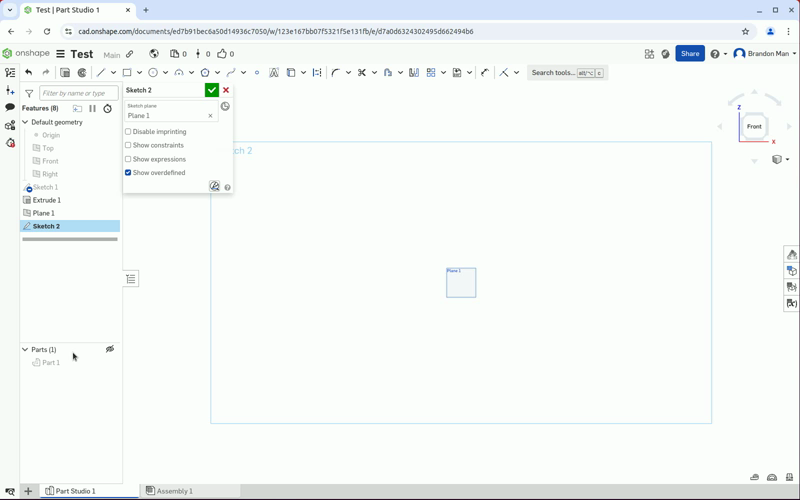
key(l)
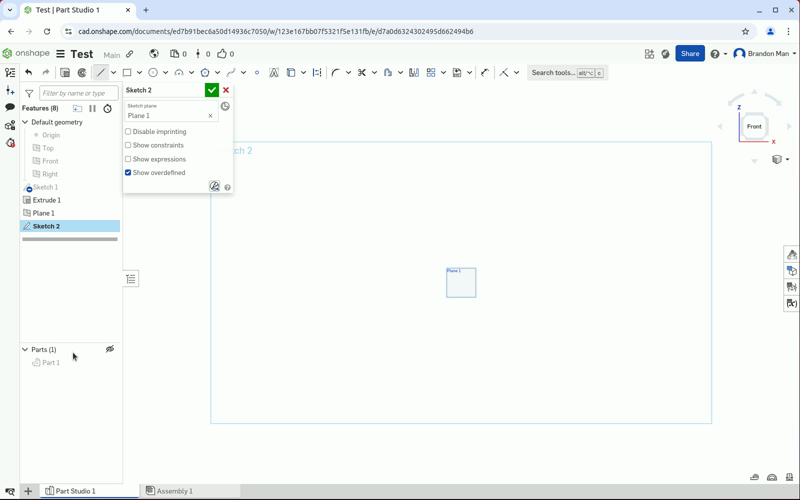
key_down(shift)
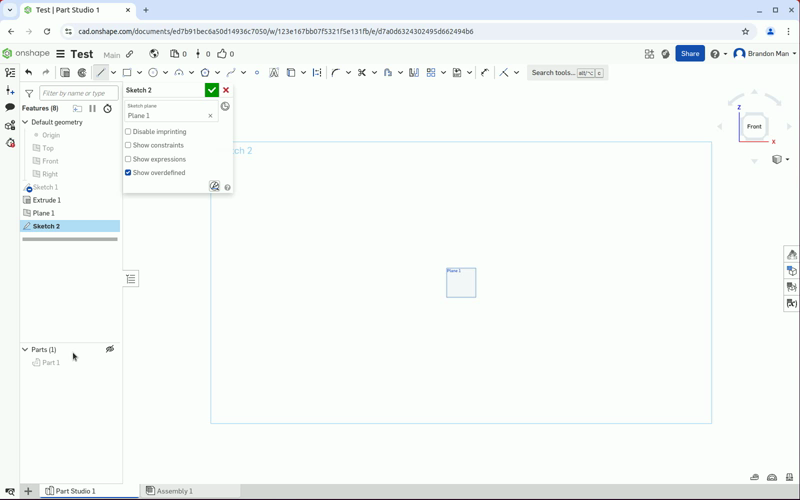
mouse_move(498, 207)
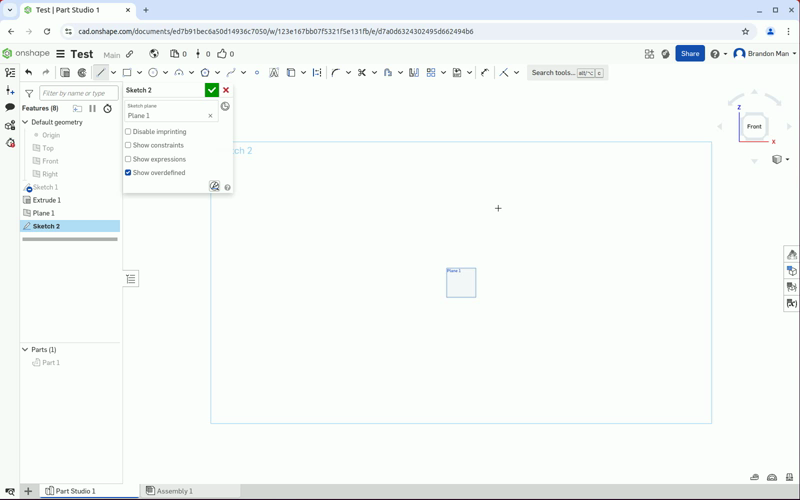
click(498, 207)
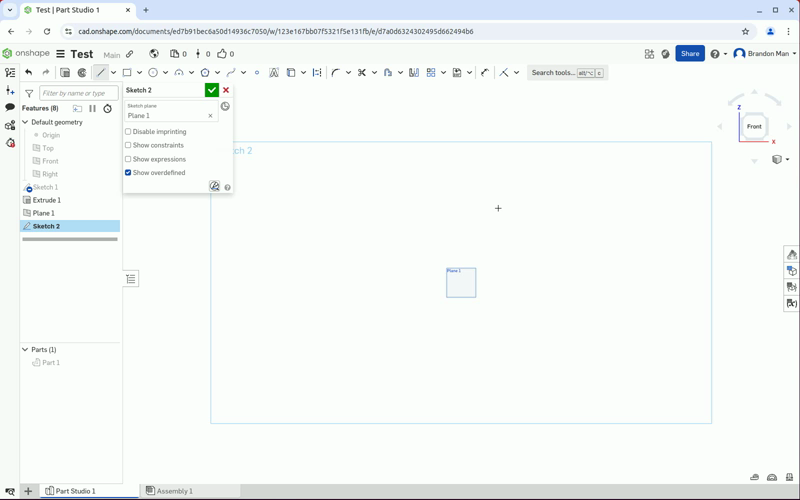
key_up(shift)
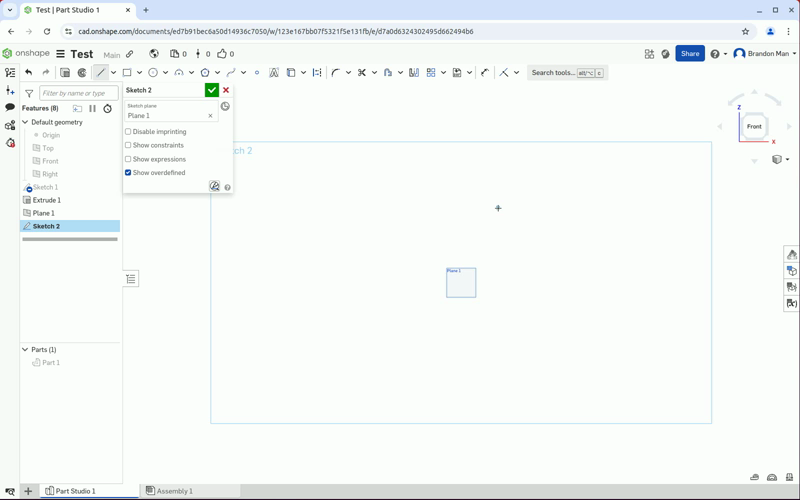
key_down(shift)
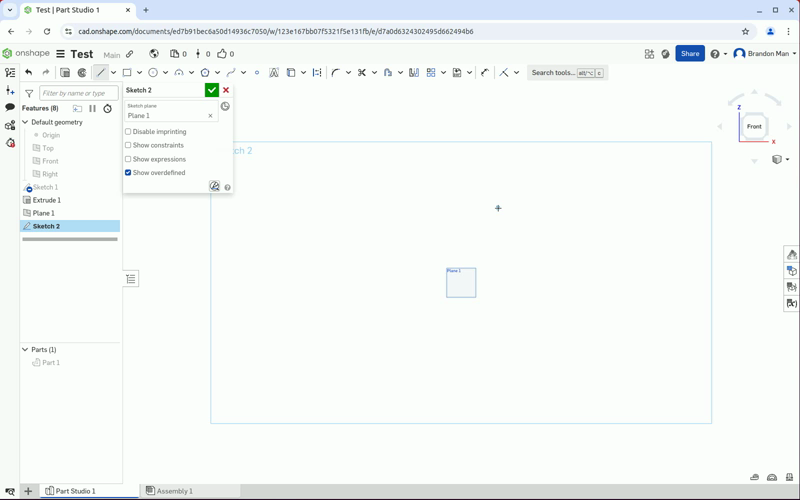
mouse_move(528, 207)
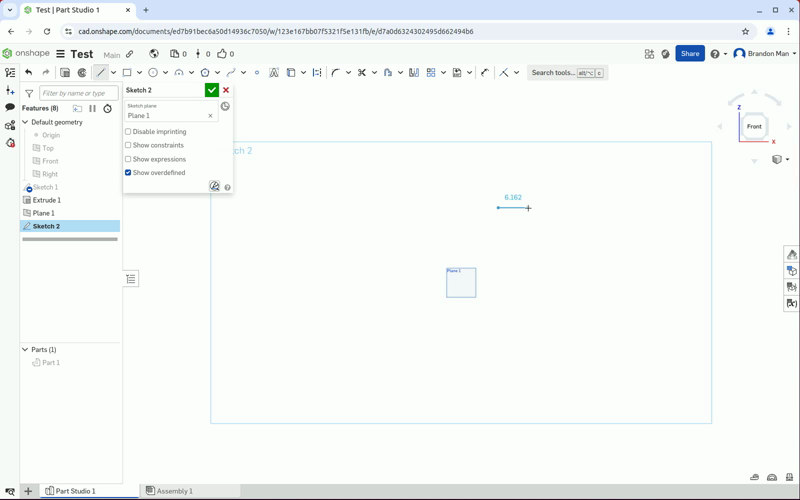
mouse_move(536, 207)
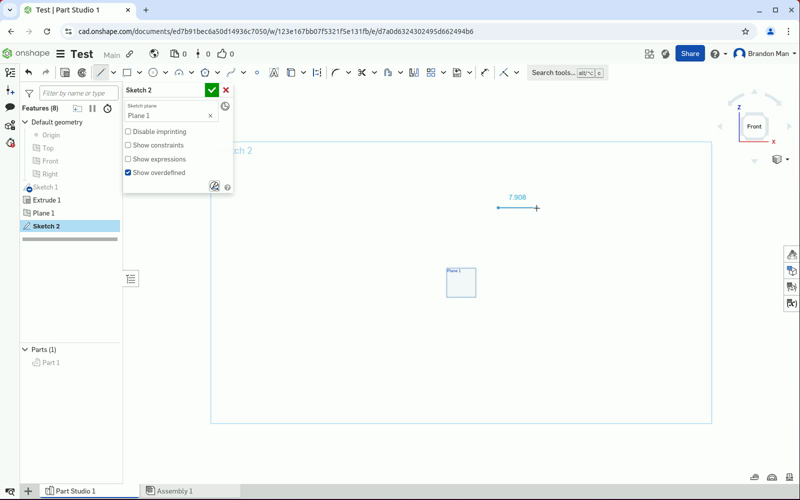
click(536, 207)
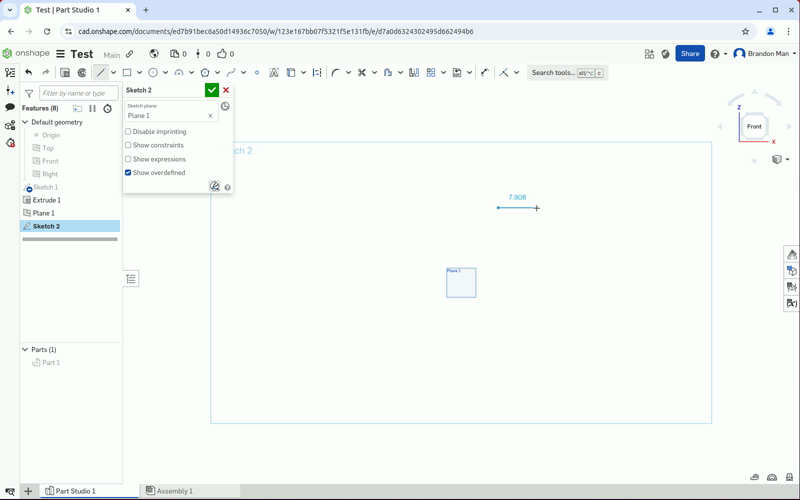
key_up(shift)
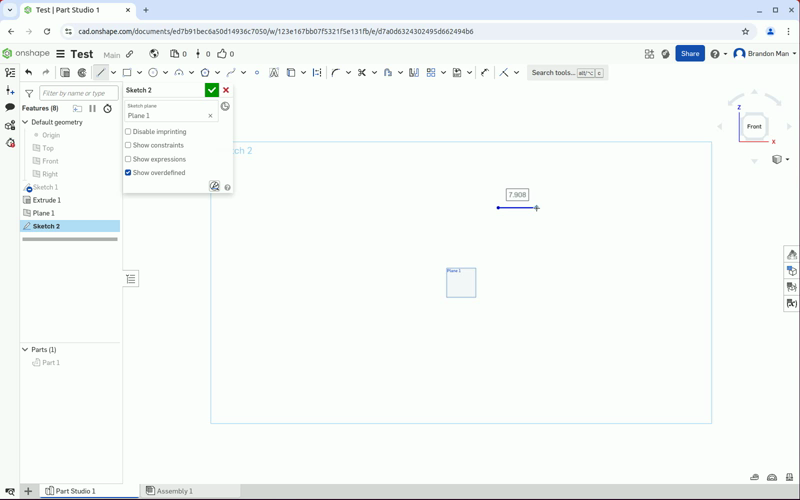
key_down(shift)
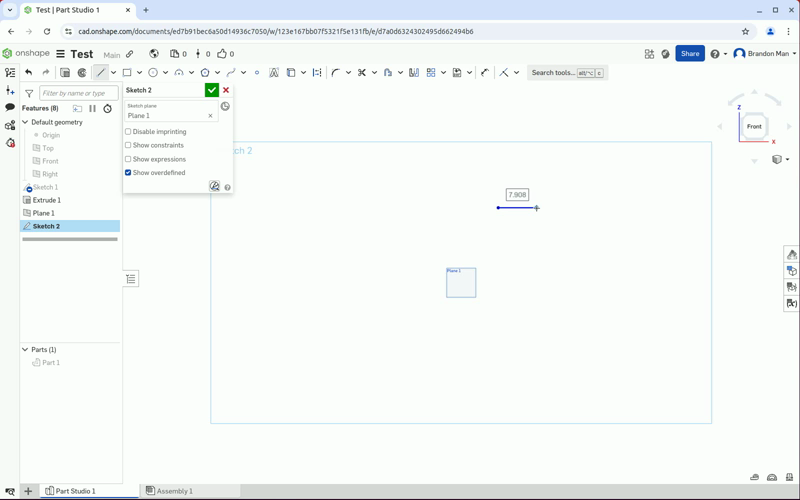
mouse_move(566, 207)
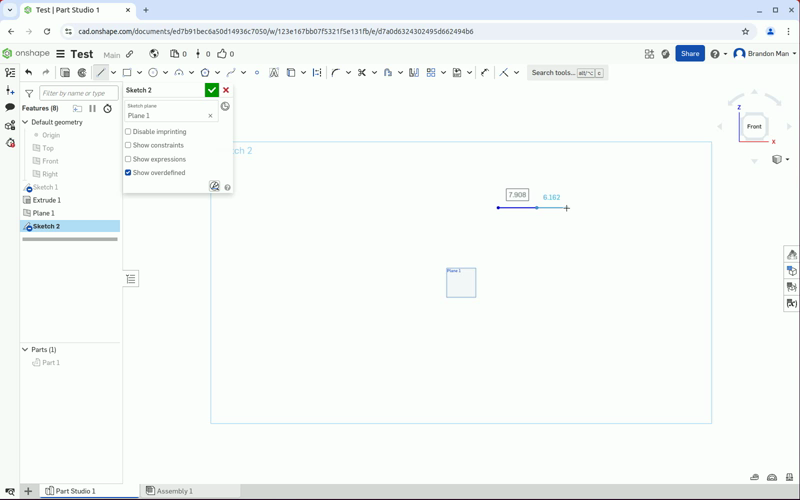
mouse_move(536, 188)
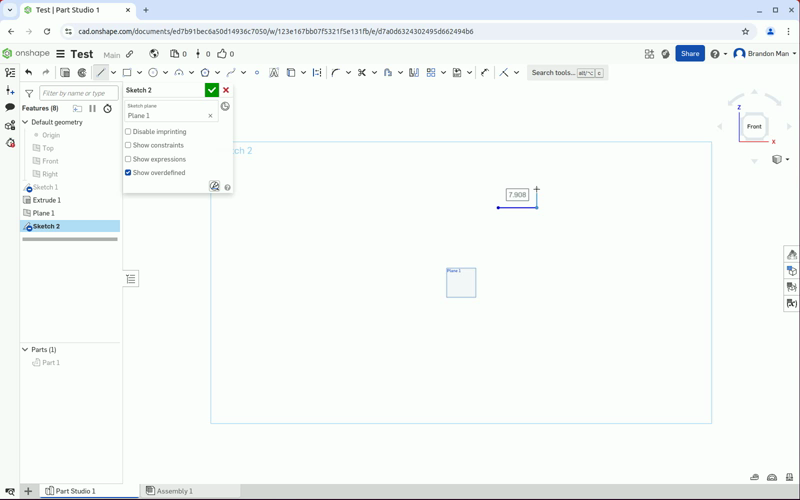
click(536, 188)
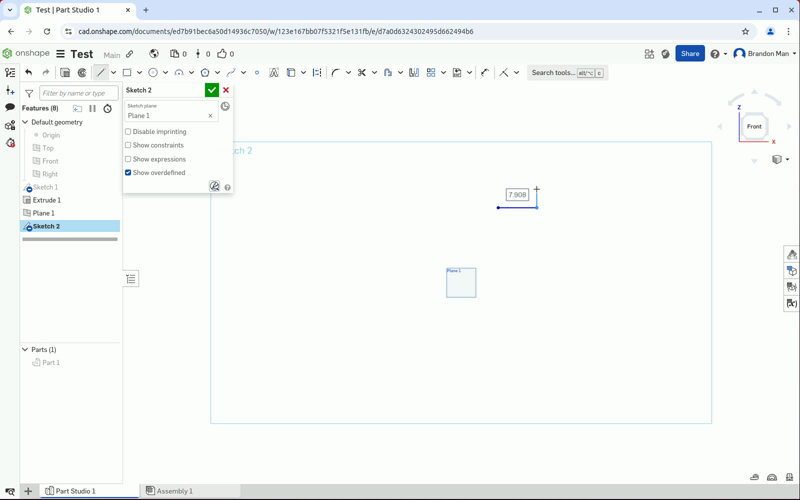
key_up(shift)
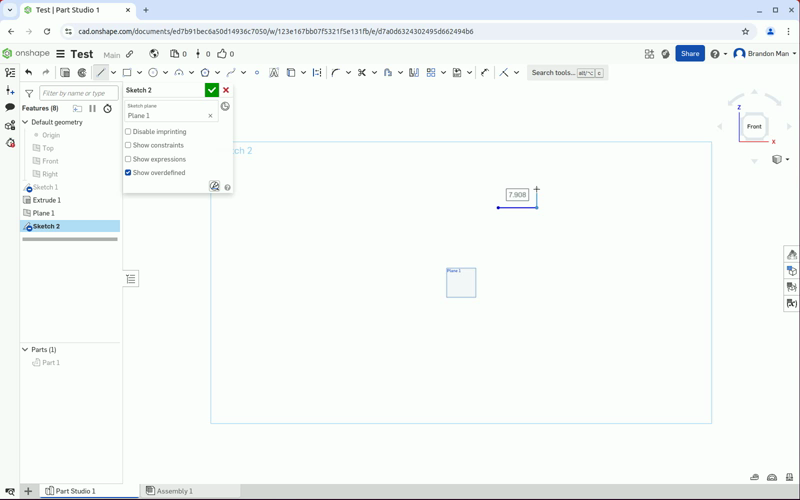
key_down(shift)
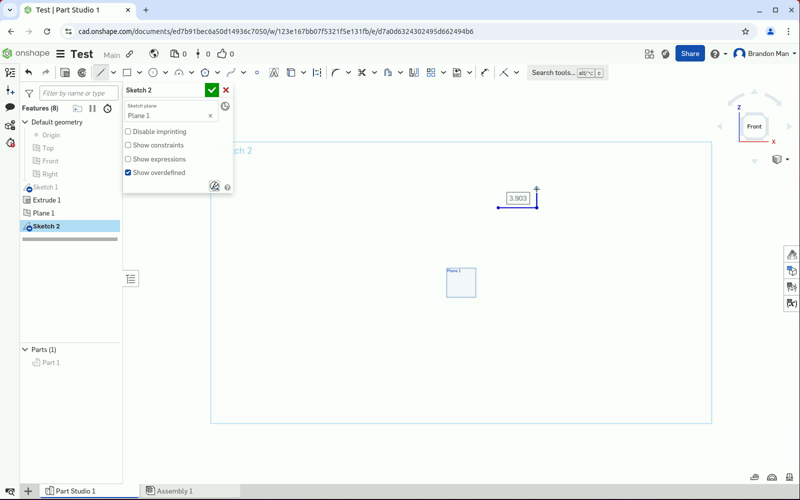
mouse_move(566, 188)
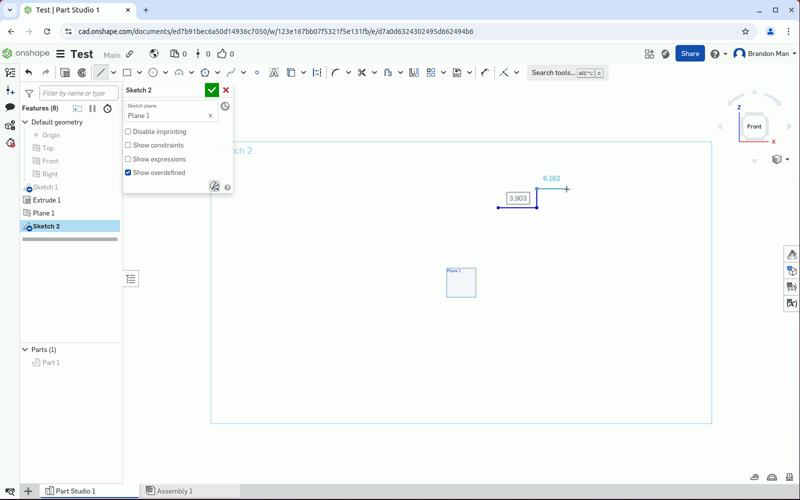
mouse_move(498, 188)
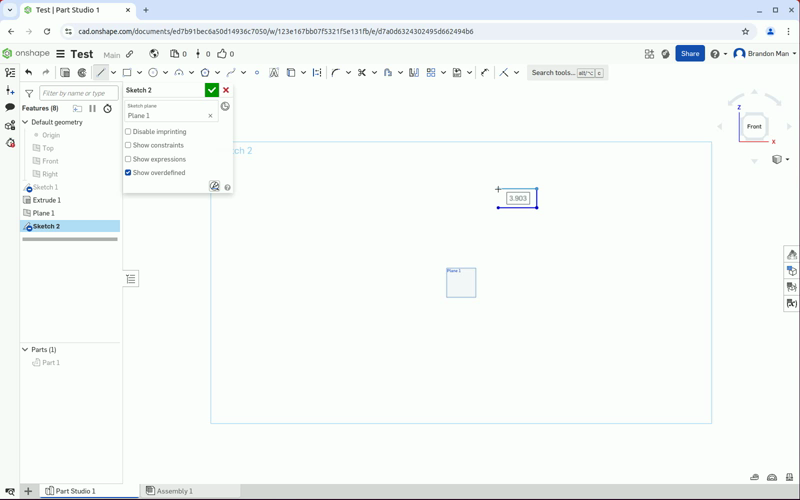
click(498, 188)
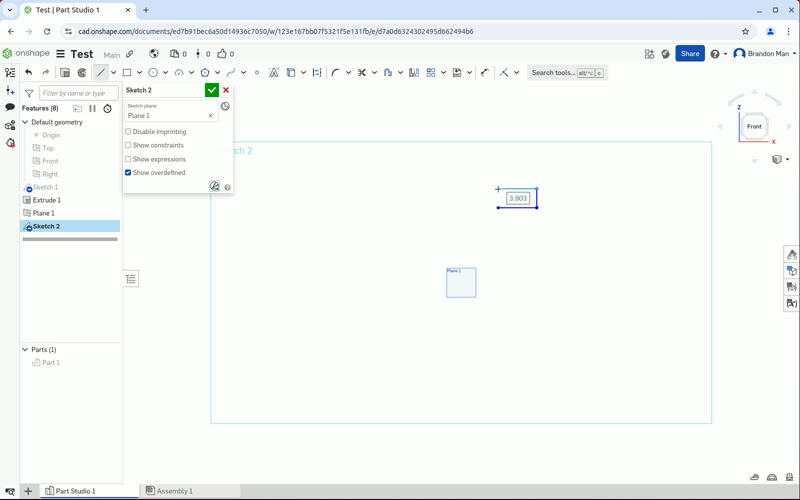
key_up(shift)
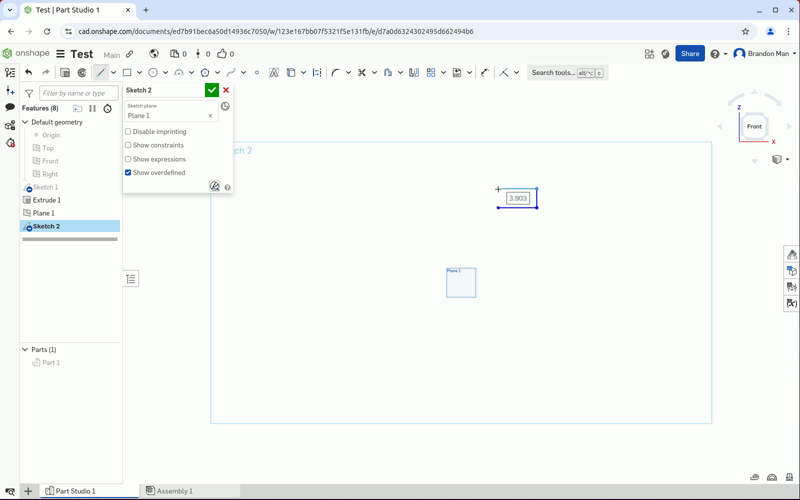
mouse_move(528, 188)
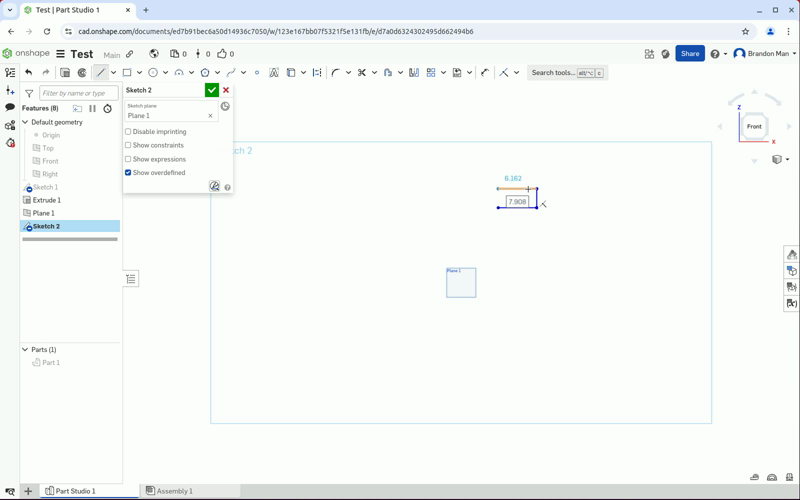
key_down(shift)
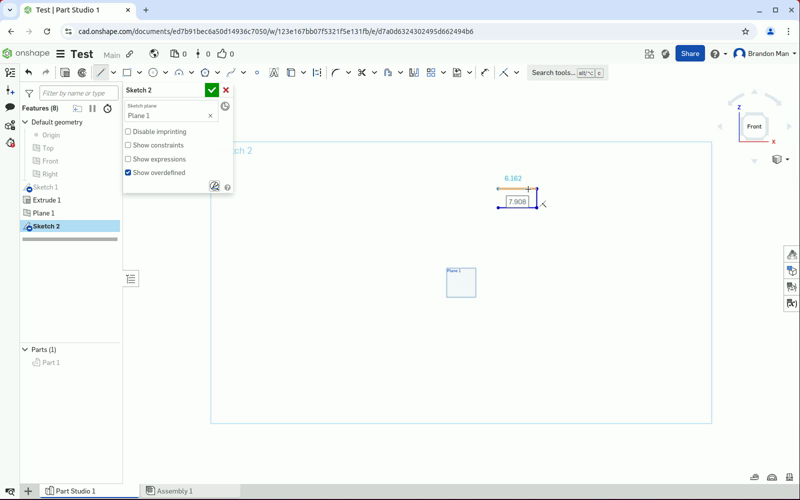
mouse_move(498, 207)
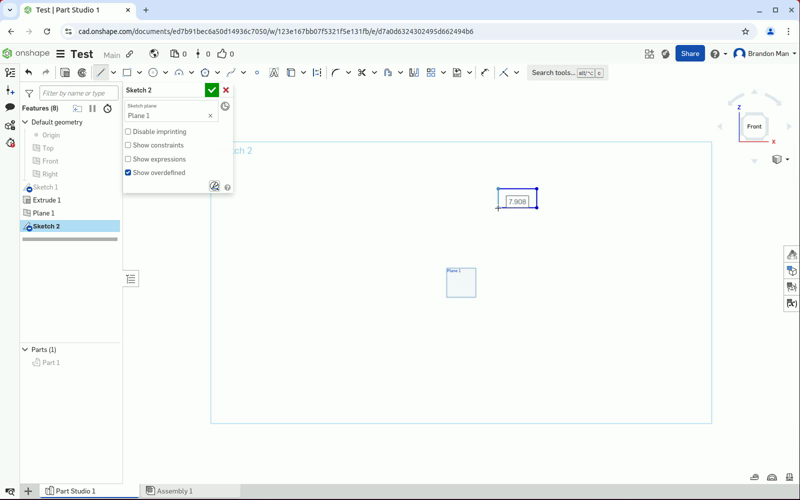
key_up(shift)
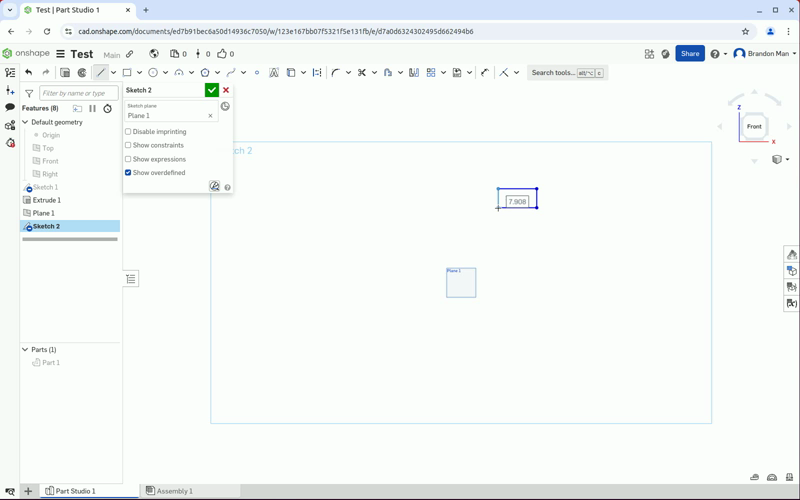
click(498, 207)
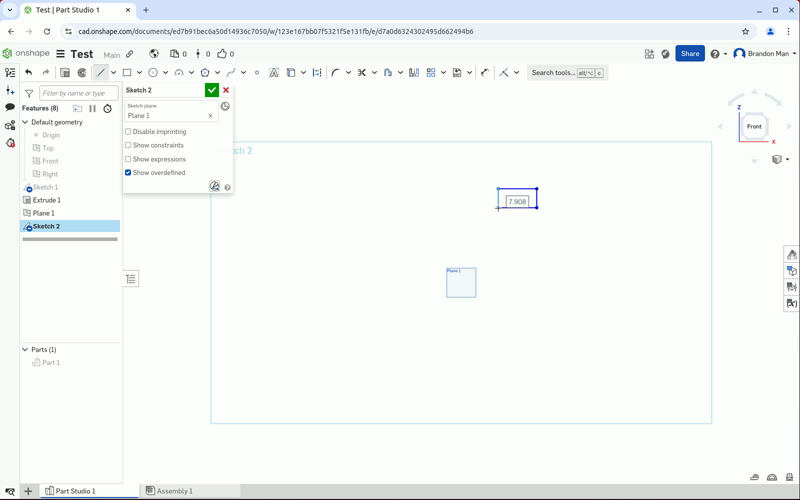
key(esc)
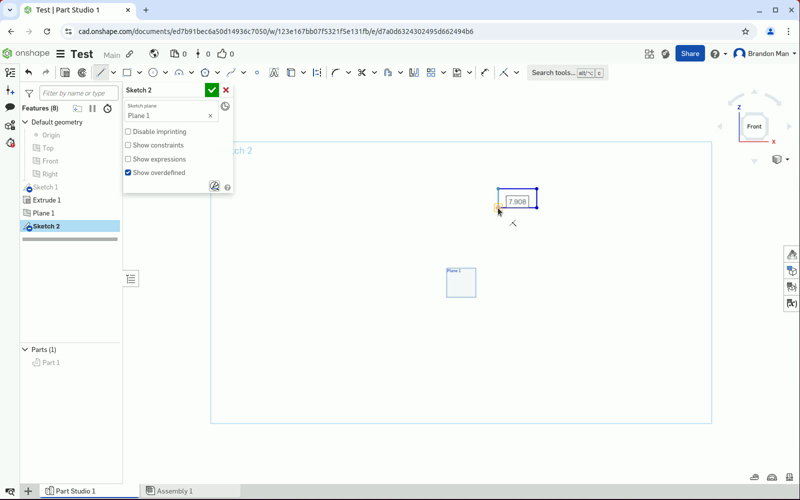
mouse_move(506, 197)
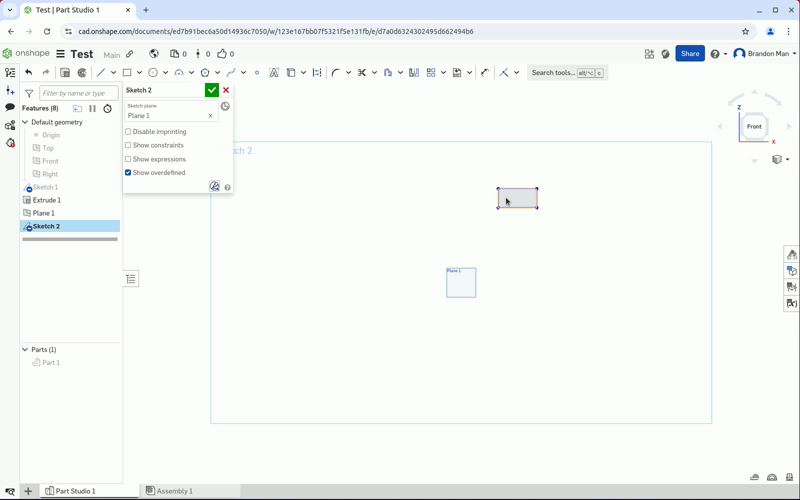
scroll(6)
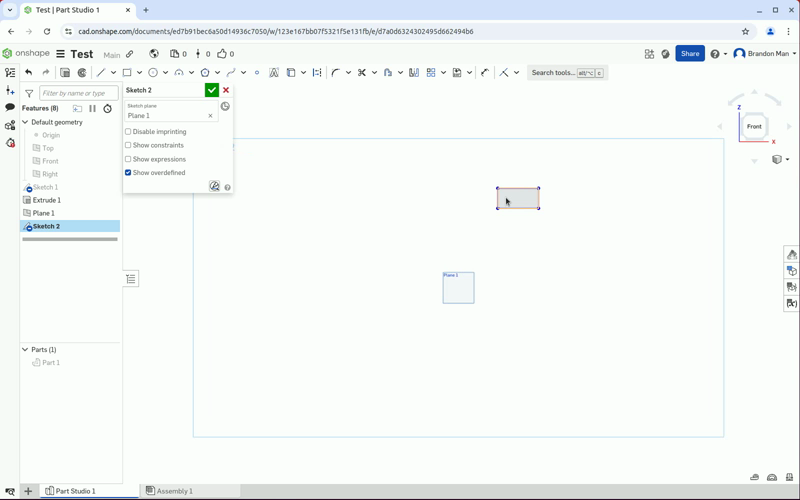
scroll(6)
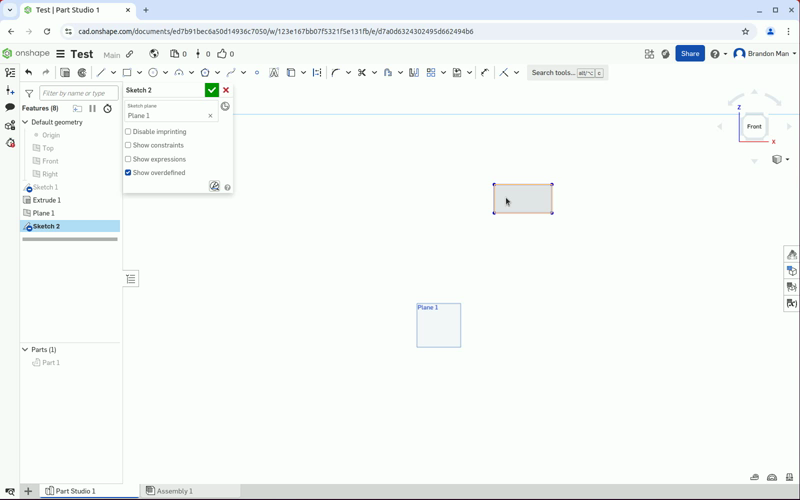
scroll(6)
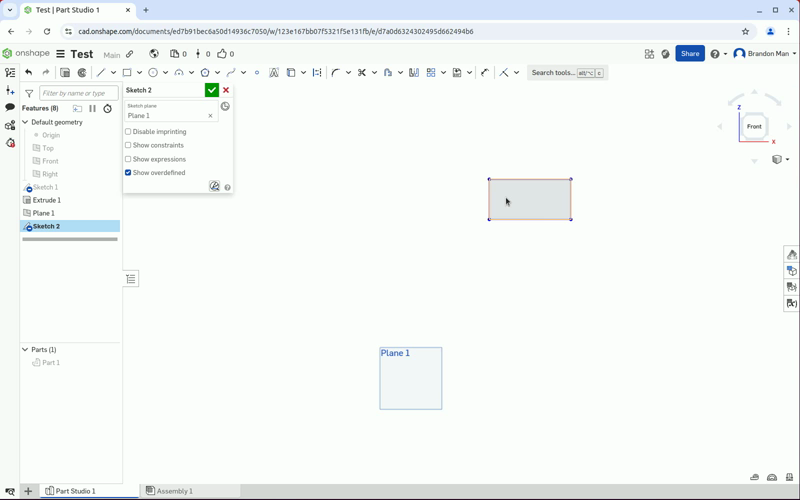
scroll(6)
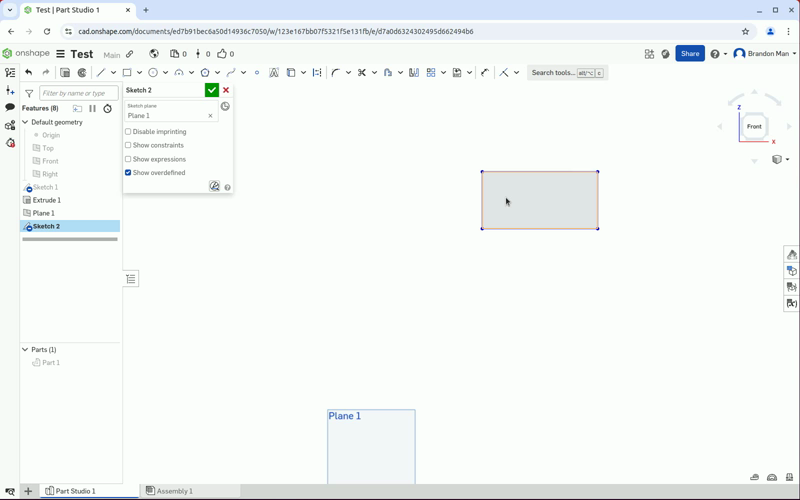
scroll(6)
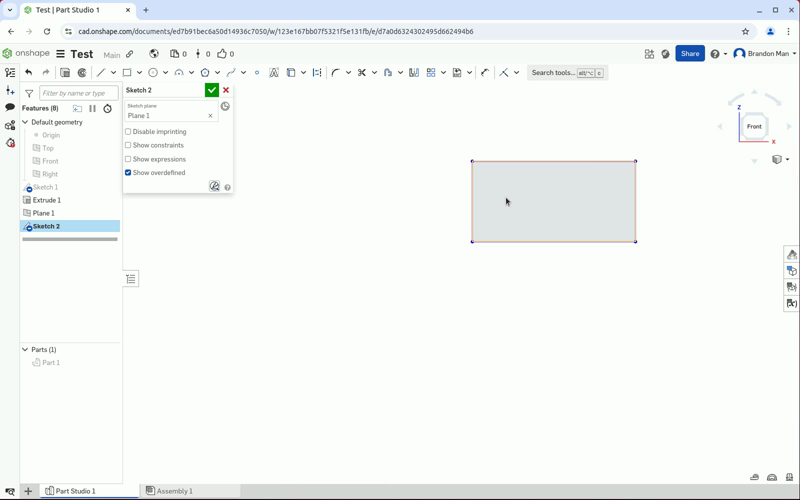
scroll(6)
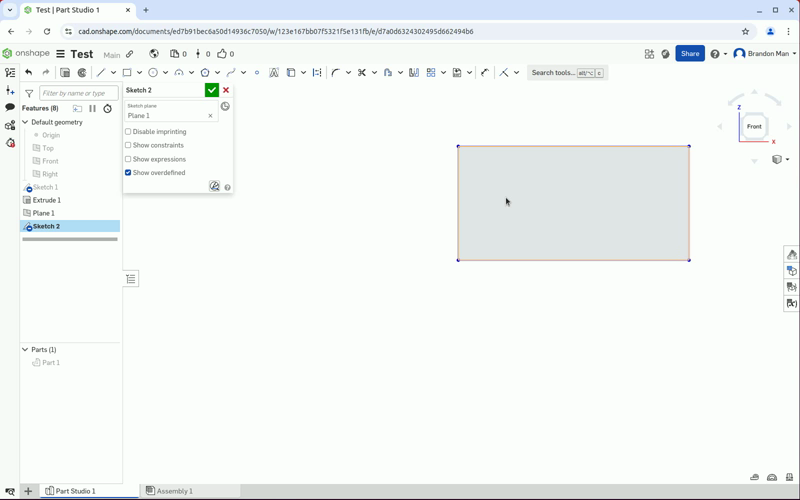
scroll(6)
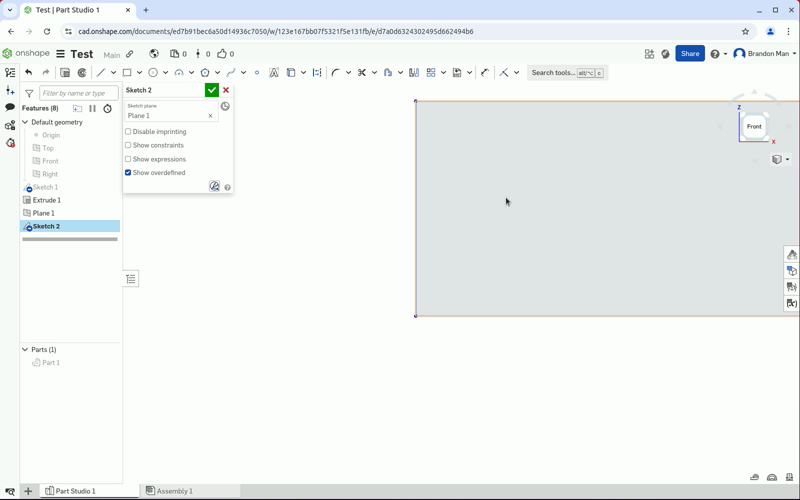
click(506, 197)
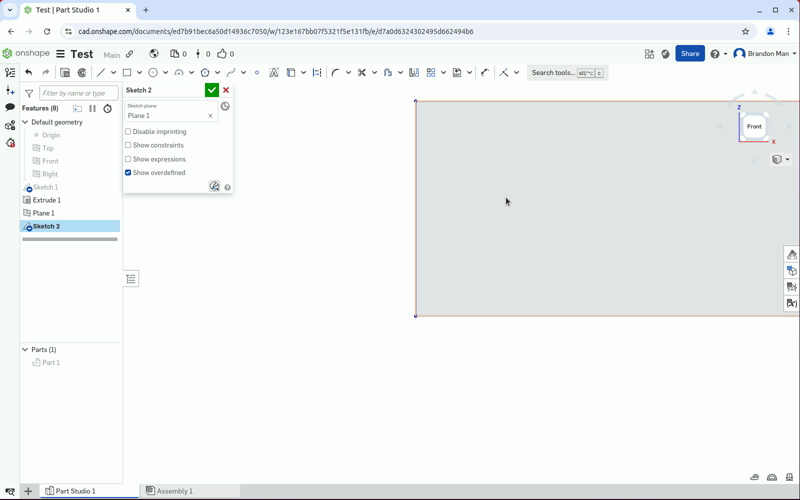
scroll(-6)
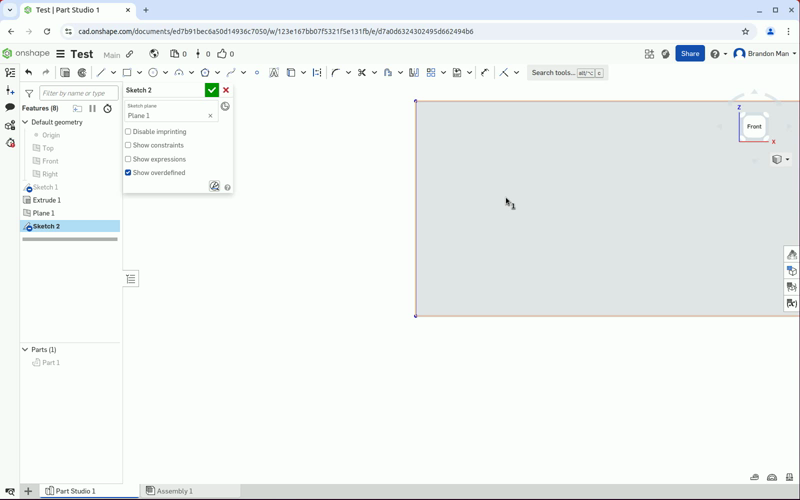
scroll(-6)
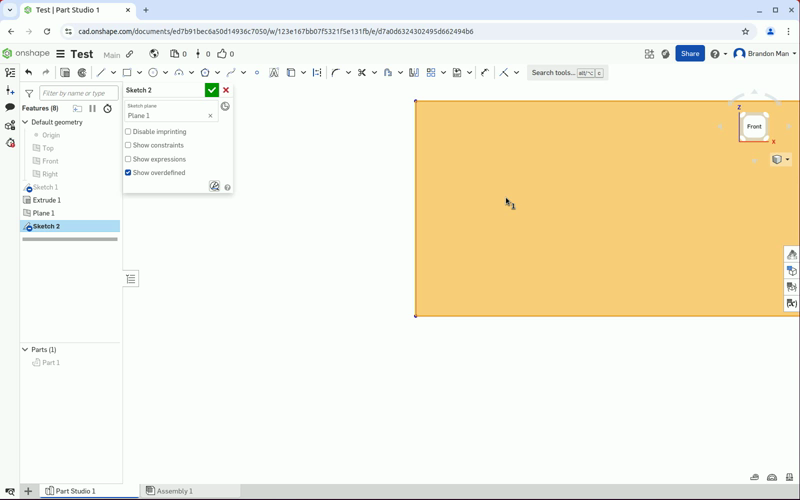
scroll(-6)
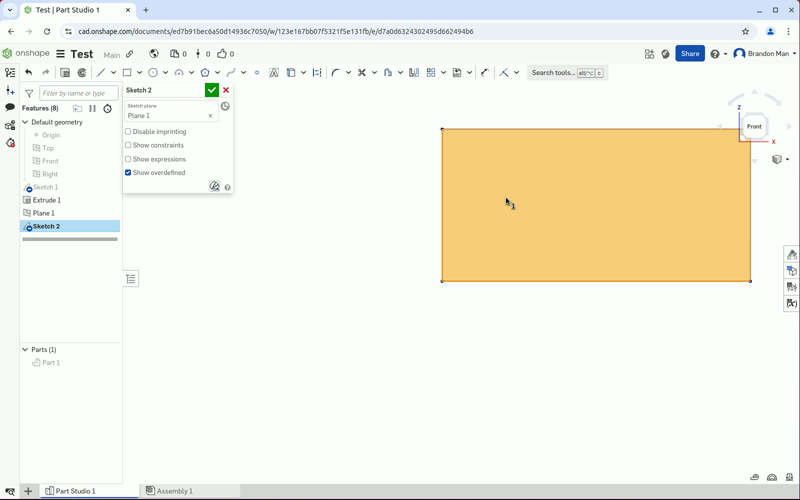
scroll(-6)
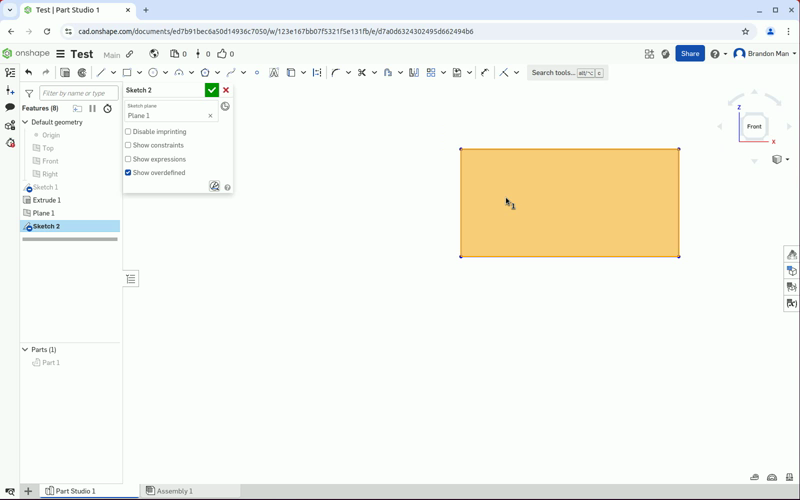
scroll(-6)
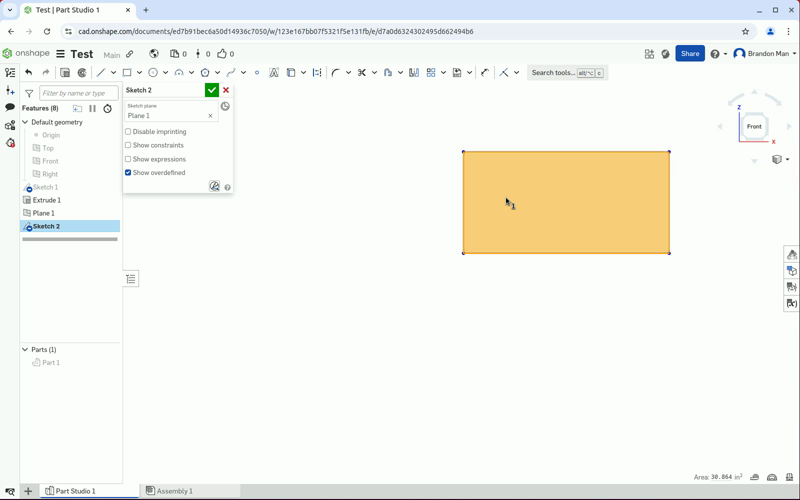
scroll(-6)
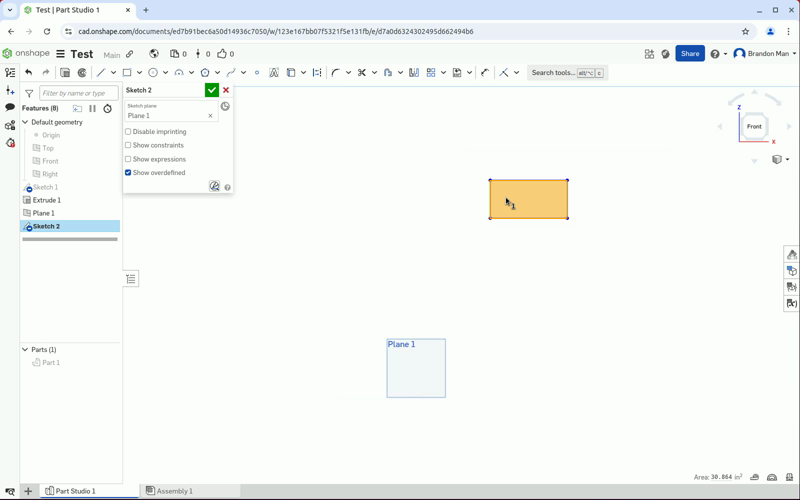
scroll(-6)
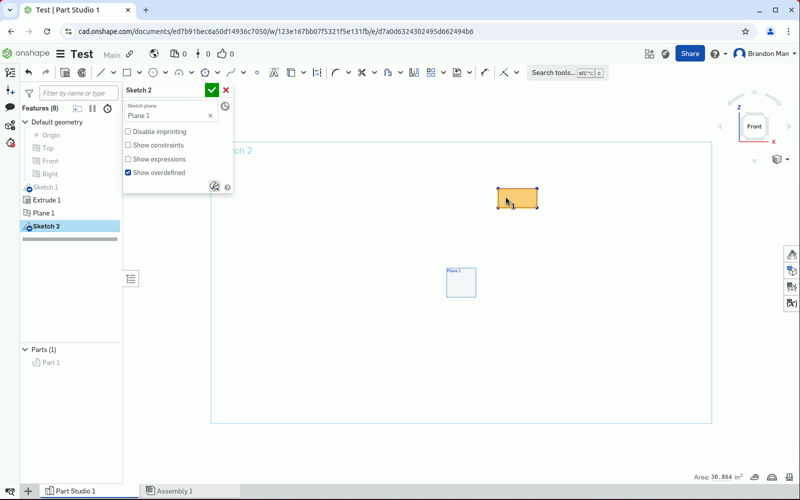
mouse_move(73, 352)
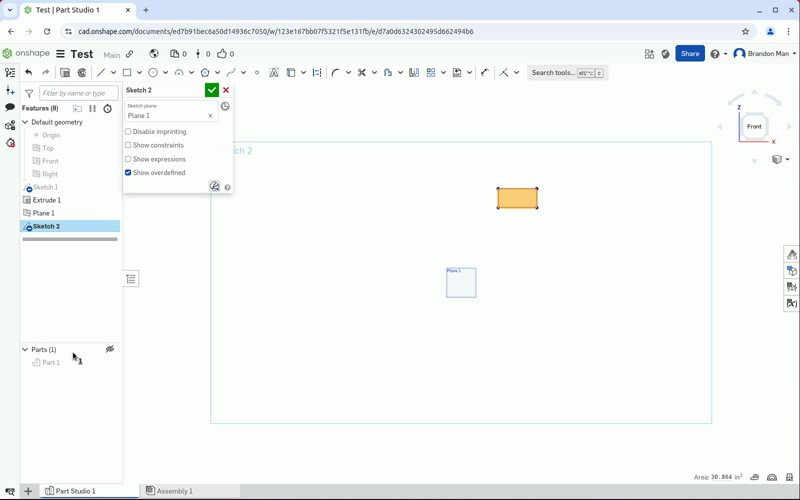
key(shift+y)
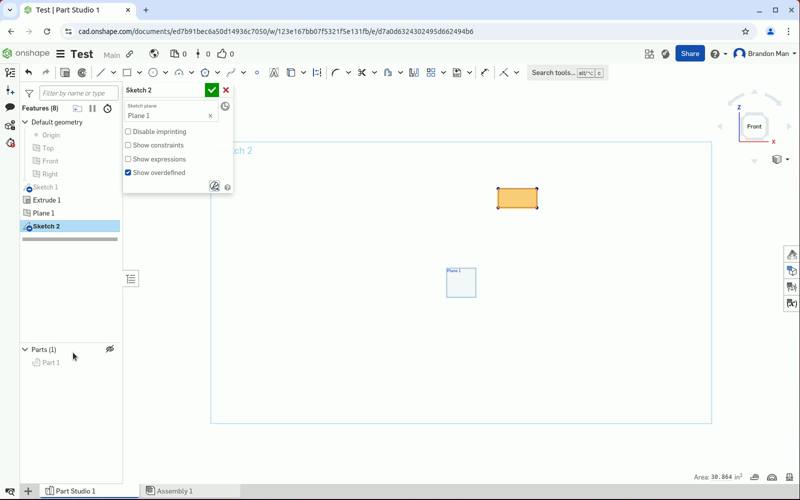
key(shift+e)
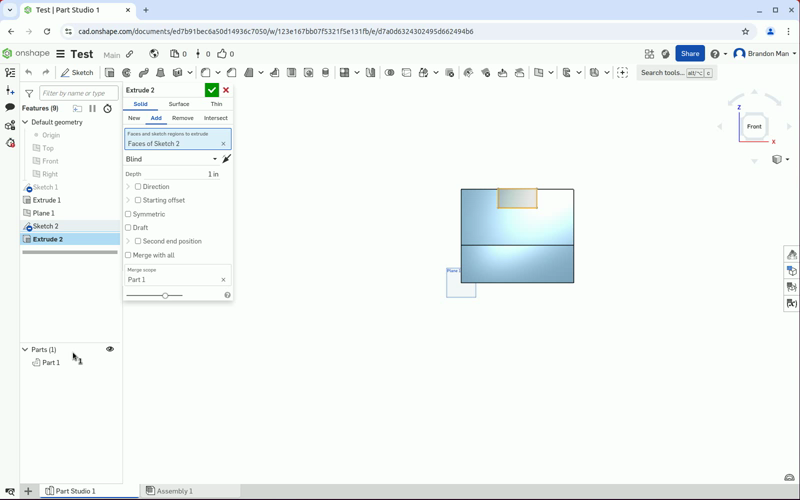
mouse_move(143, 106)
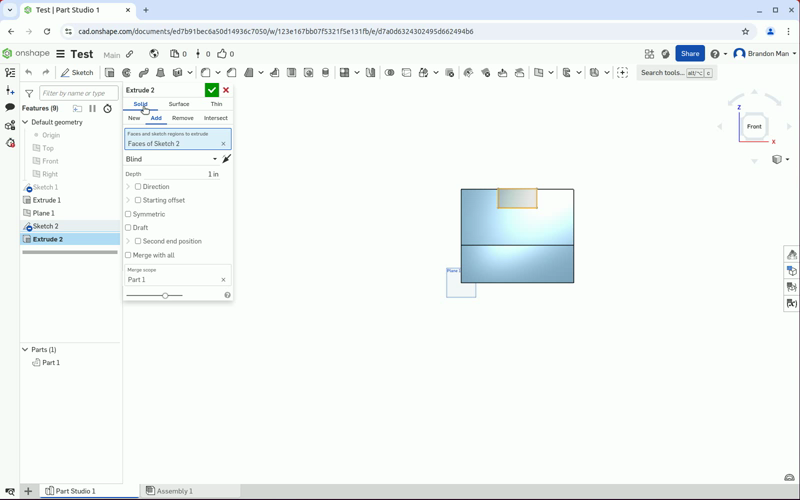
click(143, 106)
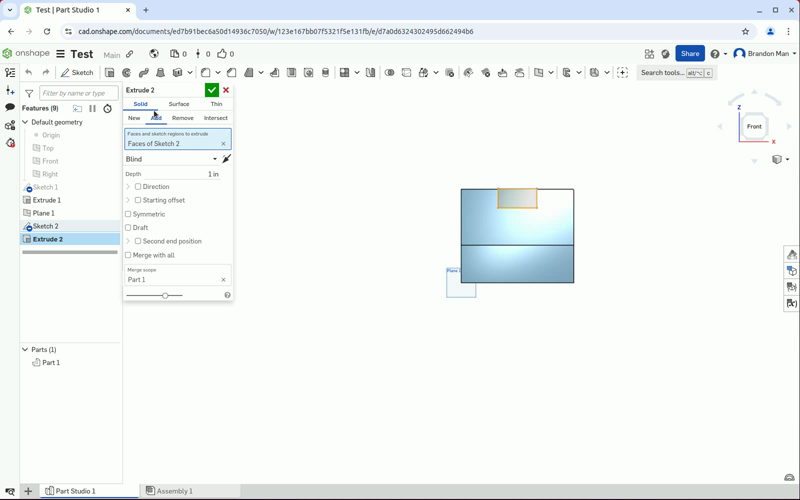
mouse_move(186, 120)
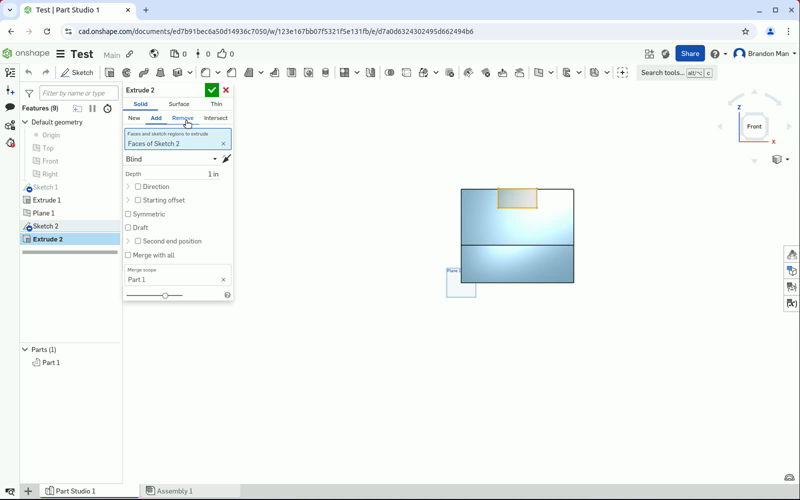
click(186, 120)
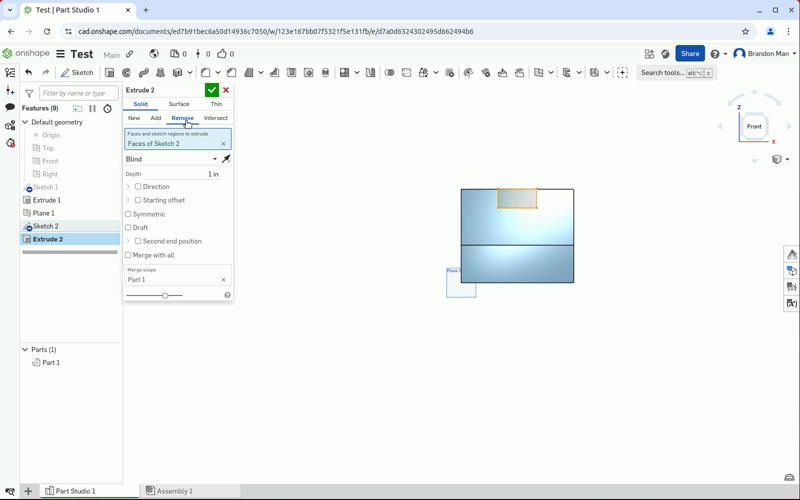
key(tab, 4)
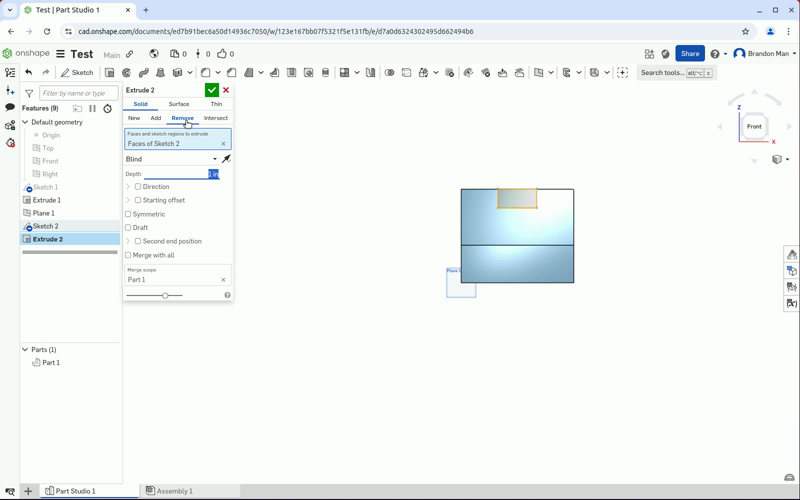
text(7.703)
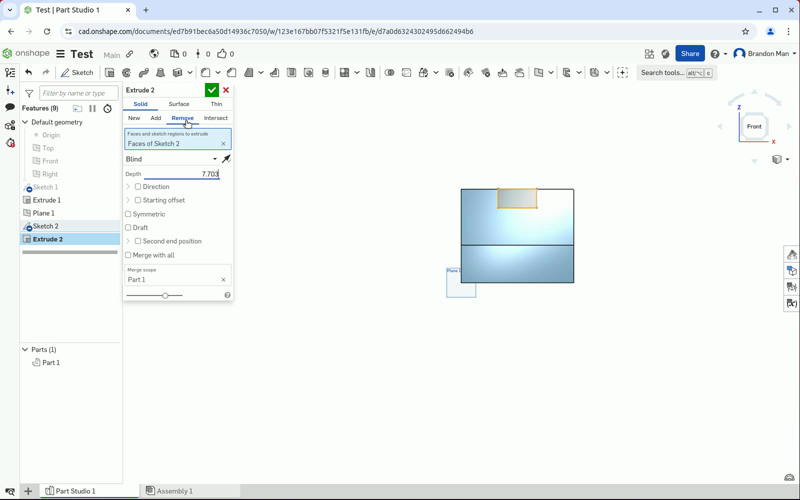
key(tab, 6)
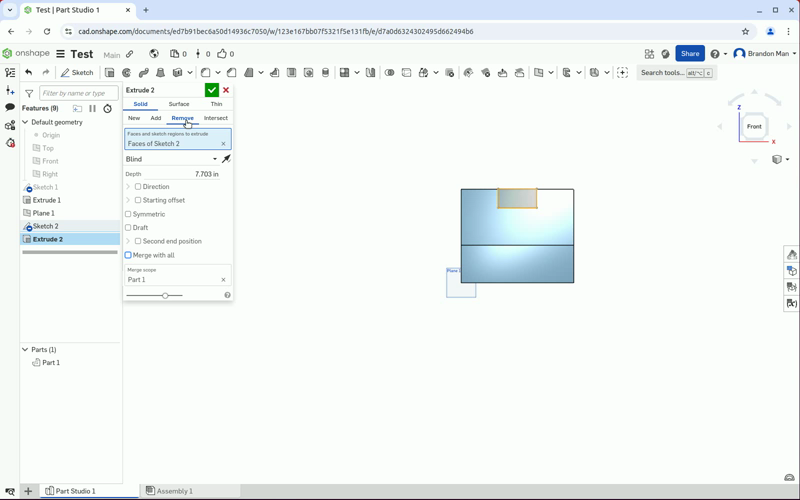
key(space)
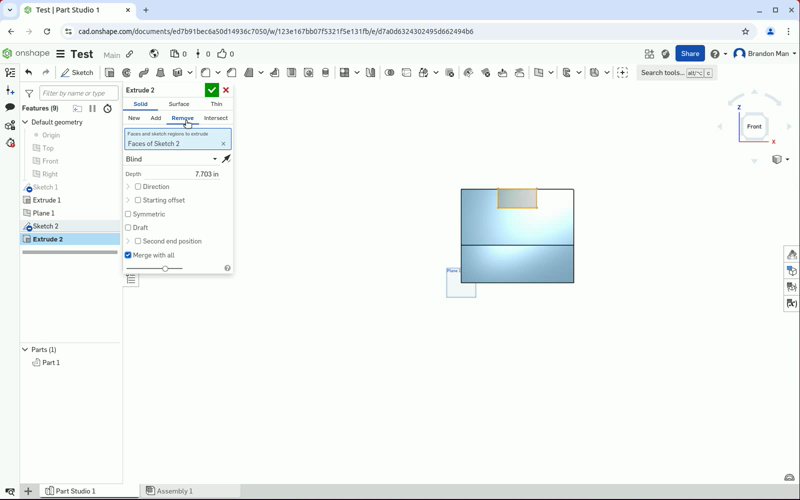
key(enter)
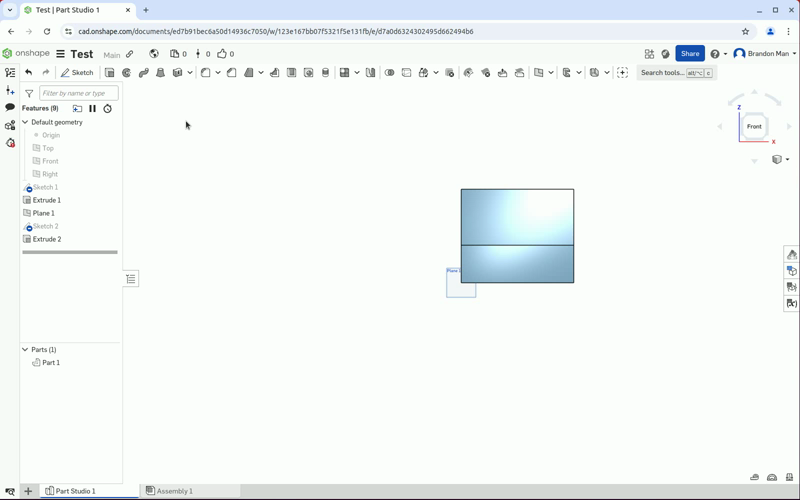
key(shift+h)
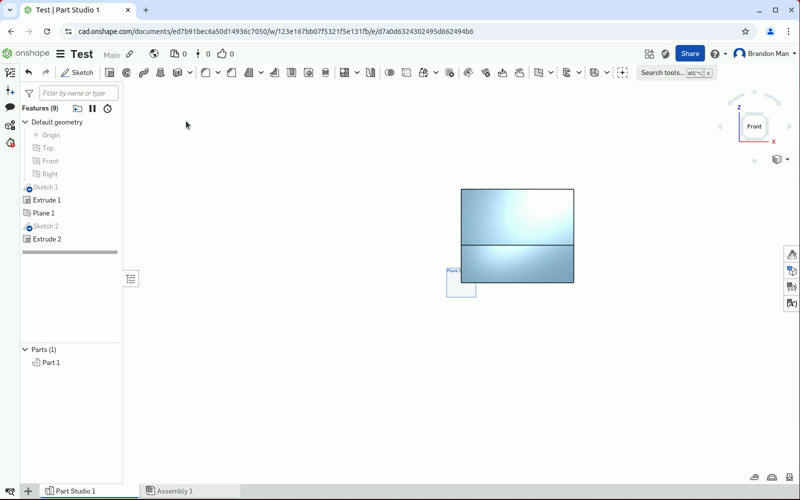
key(shift+h)
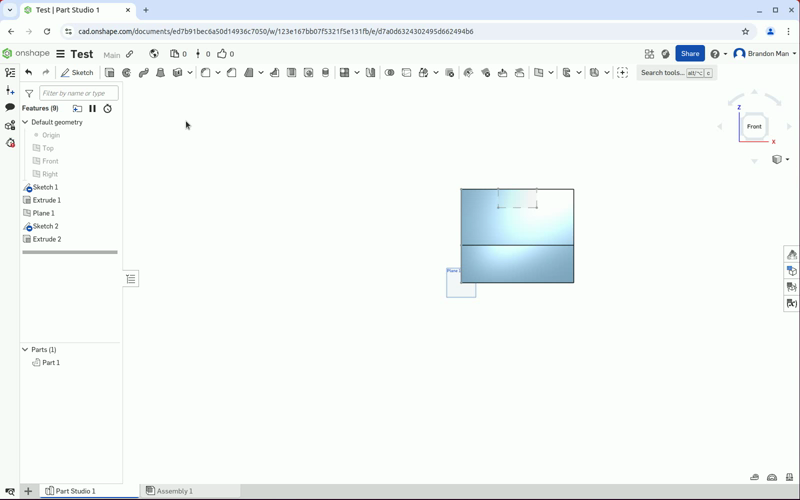
key(shift+7)
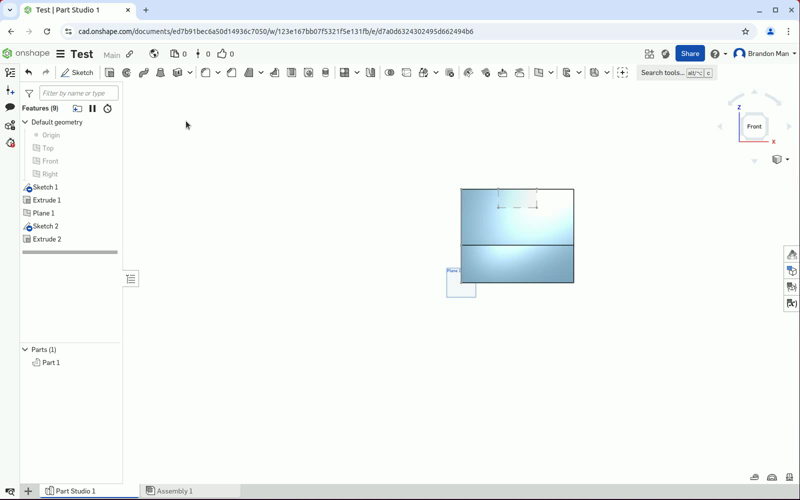
key(left, 2)
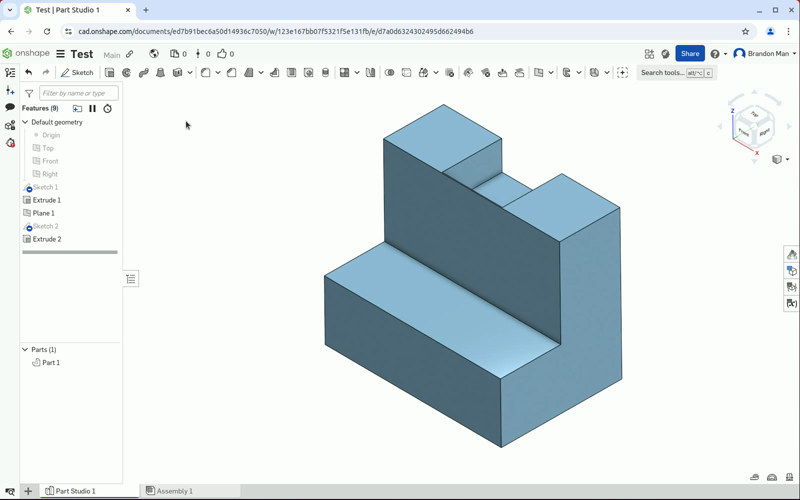
key(down, 2)
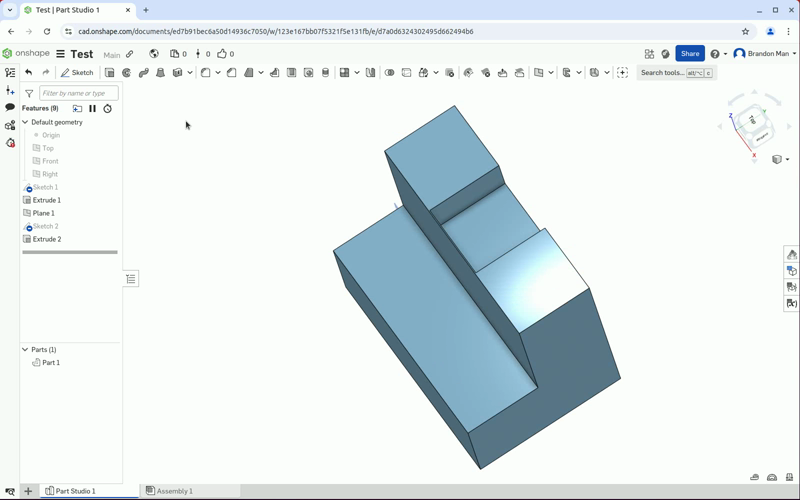
key(up, 2)
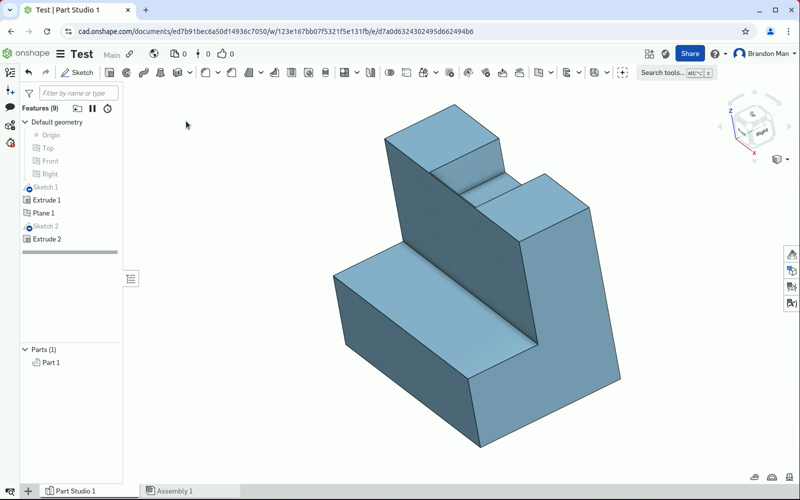
key(right, 2)
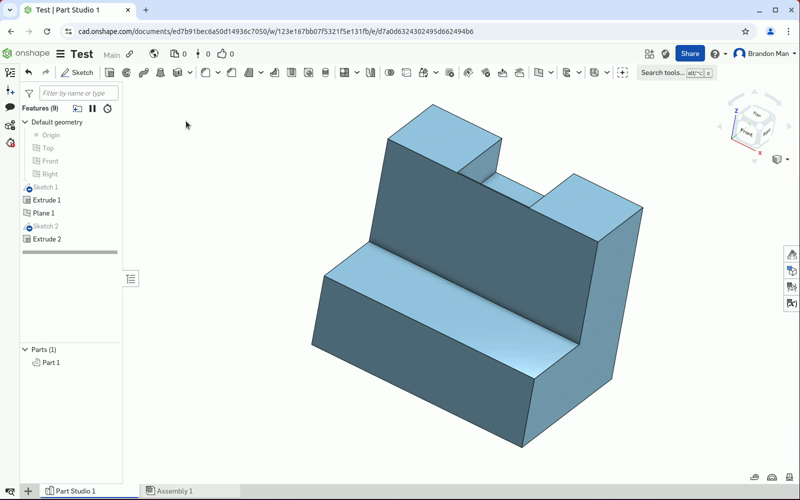
mouse_move(73, 189)
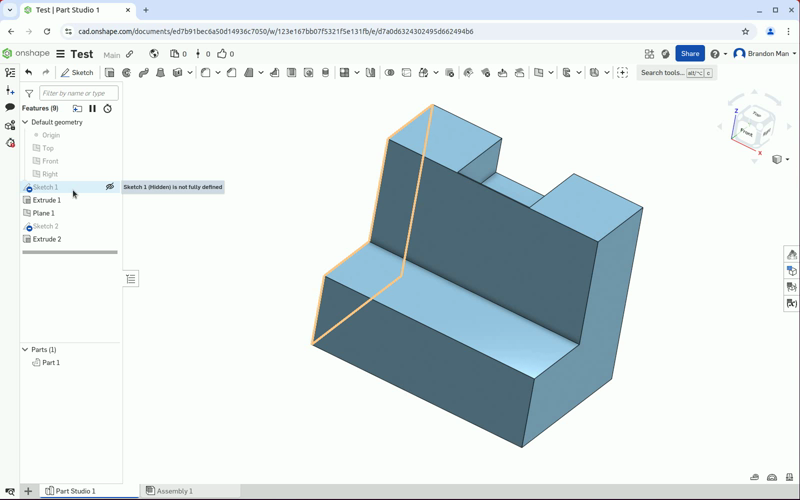
click(73, 189)